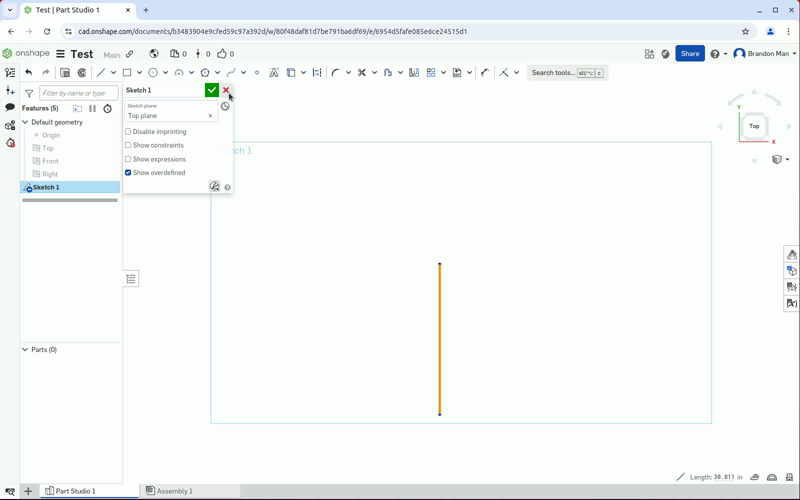
key(shift+h)
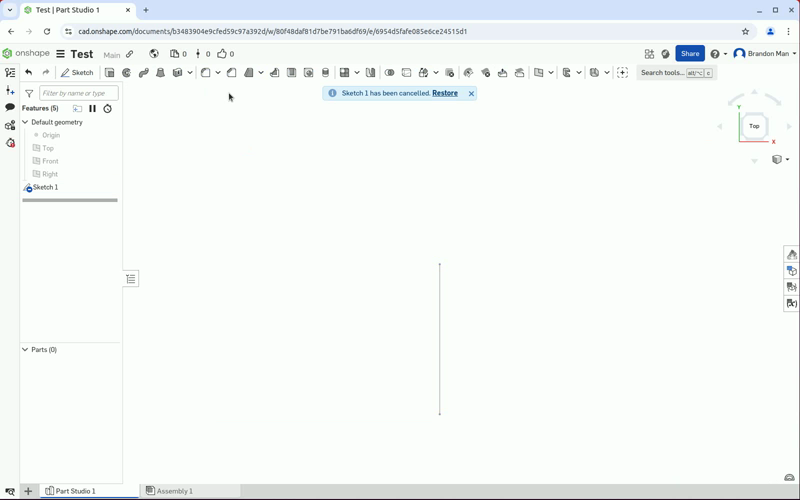
key(shift+s)
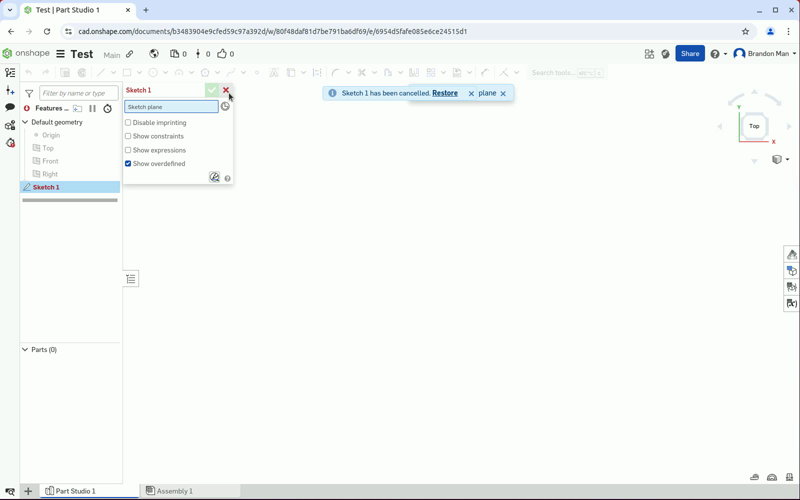
mouse_move(73, 150)
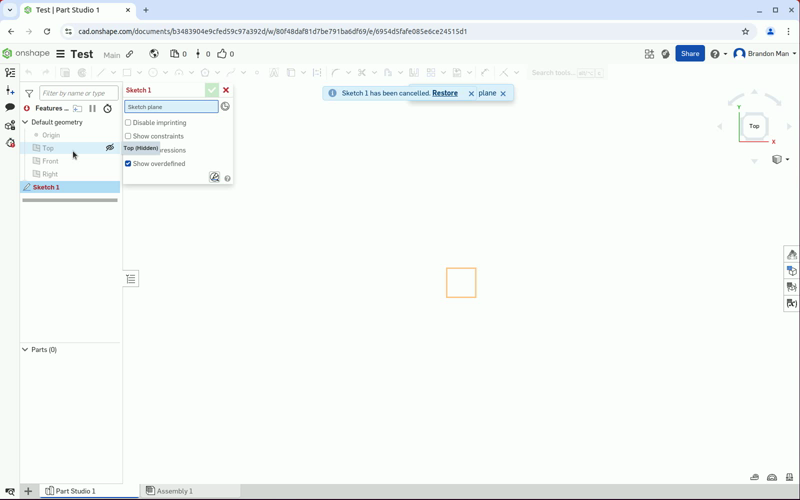
click(73, 150)
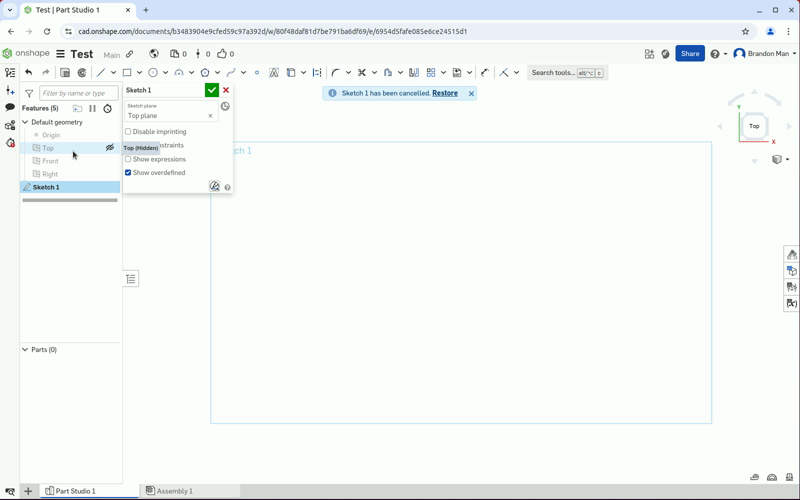
mouse_move(73, 352)
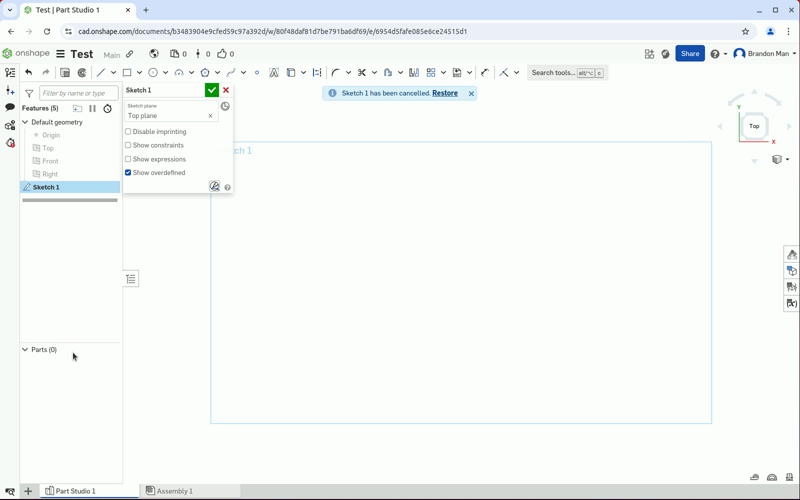
key(y)
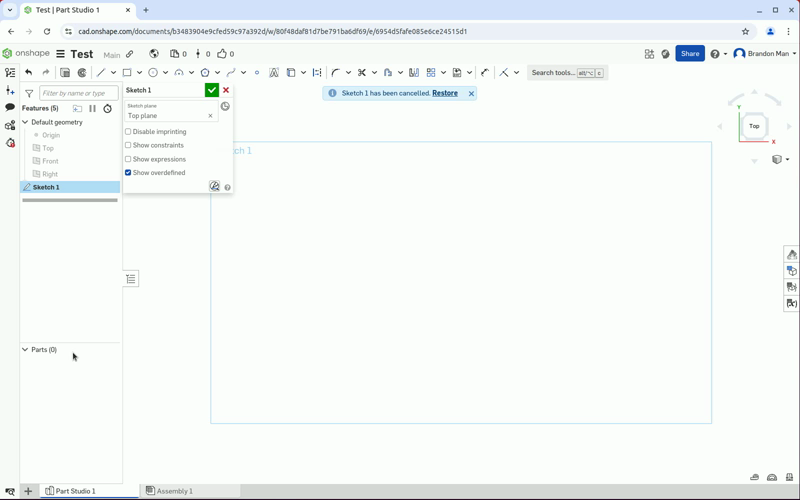
key(l)
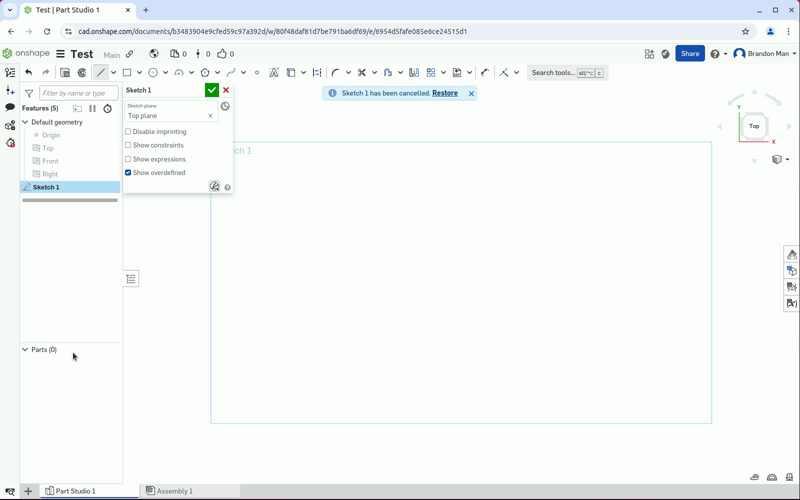
key_down(shift)
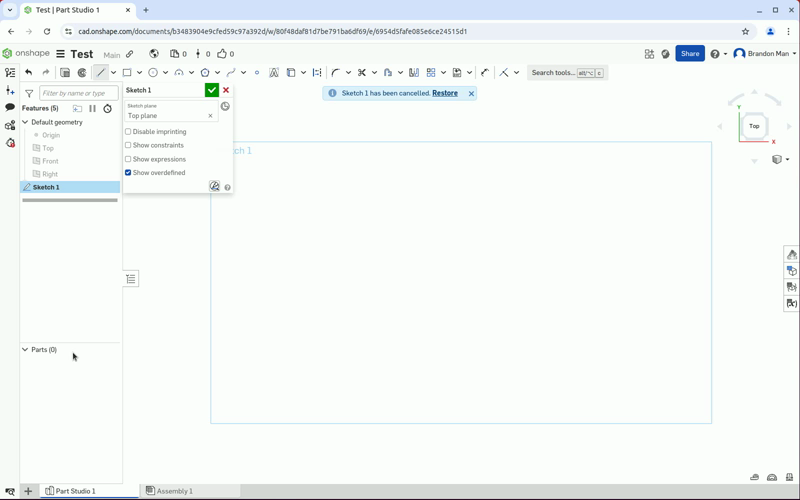
mouse_move(348, 357)
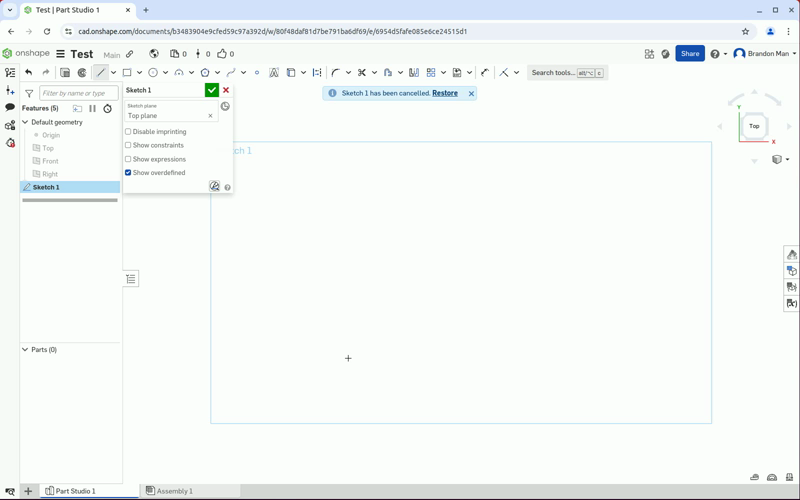
click(348, 357)
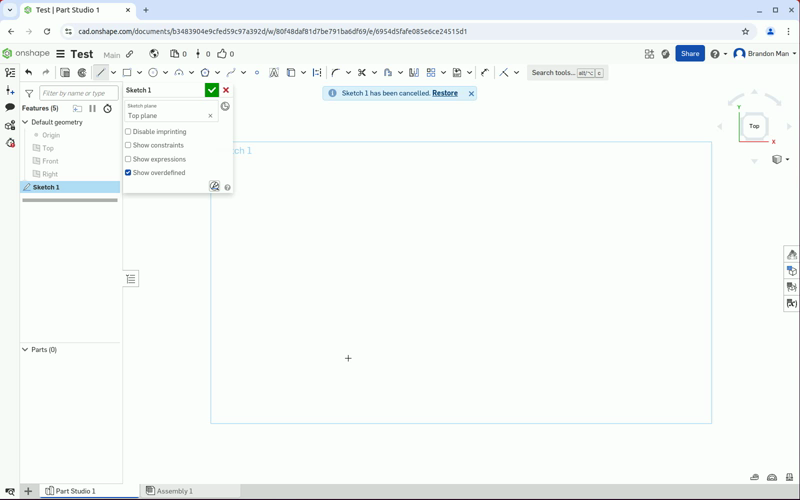
key_up(shift)
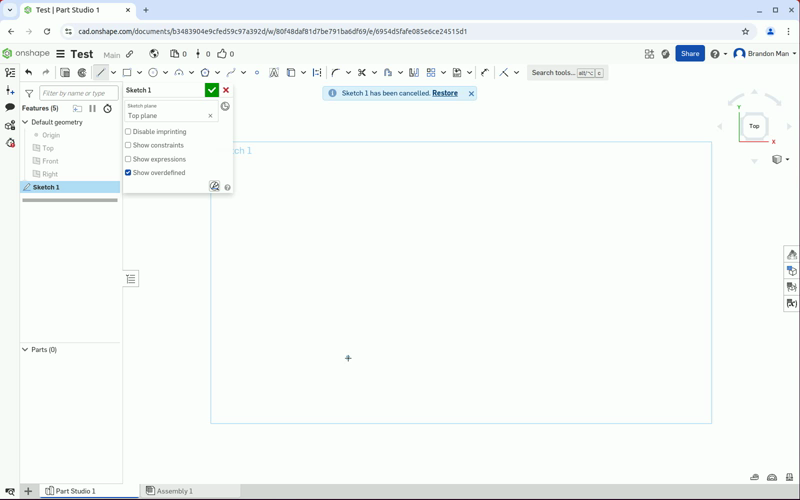
key_down(shift)
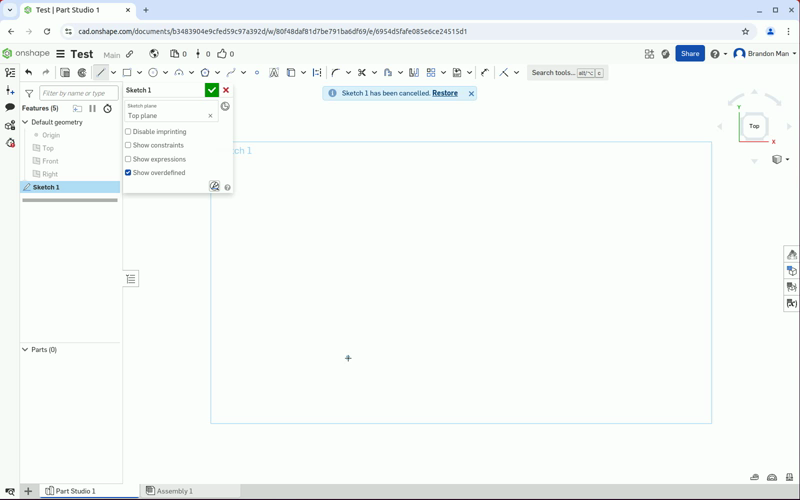
mouse_move(572, 357)
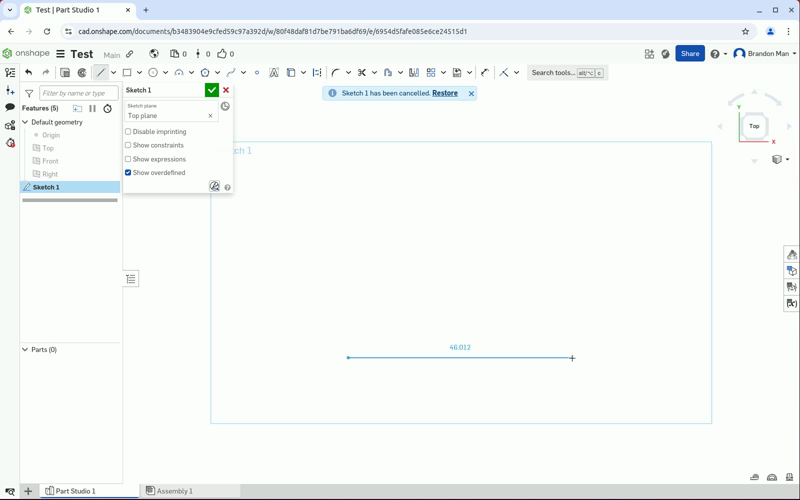
click(572, 357)
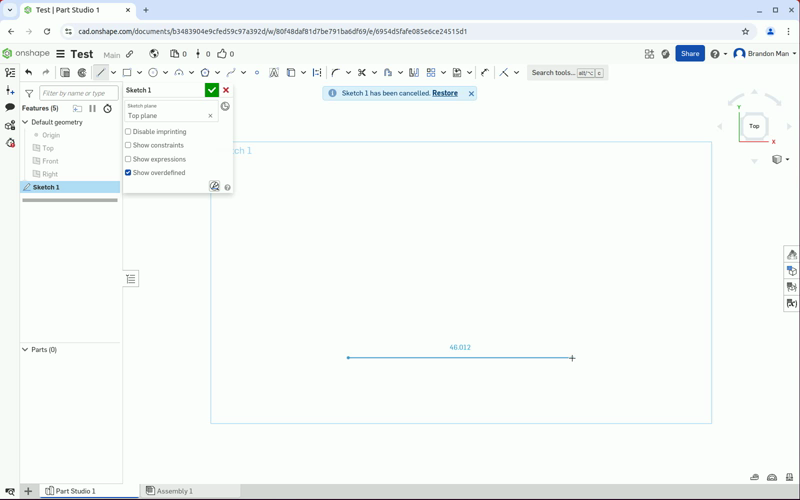
key_up(shift)
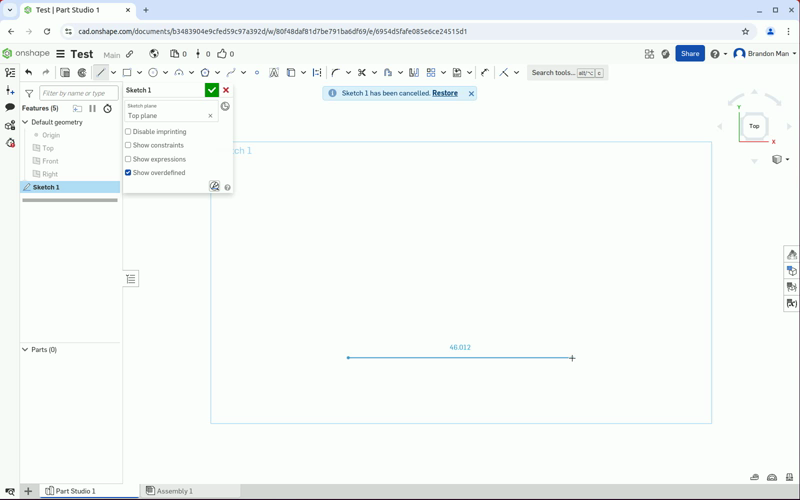
key_down(shift)
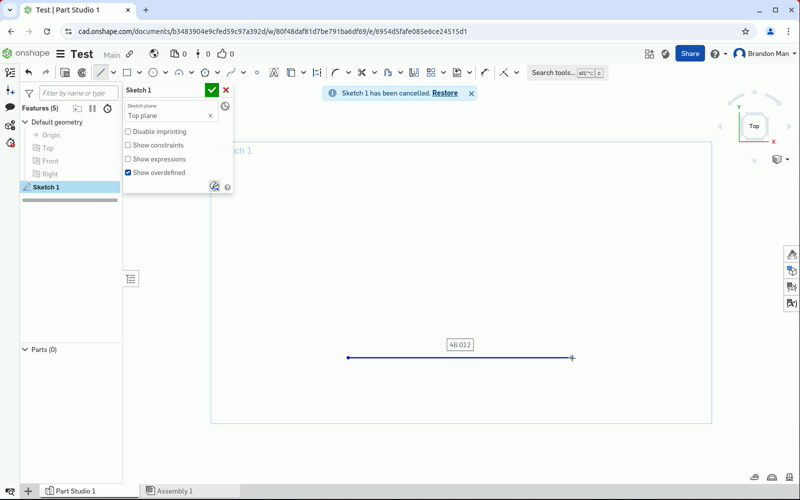
mouse_move(572, 209)
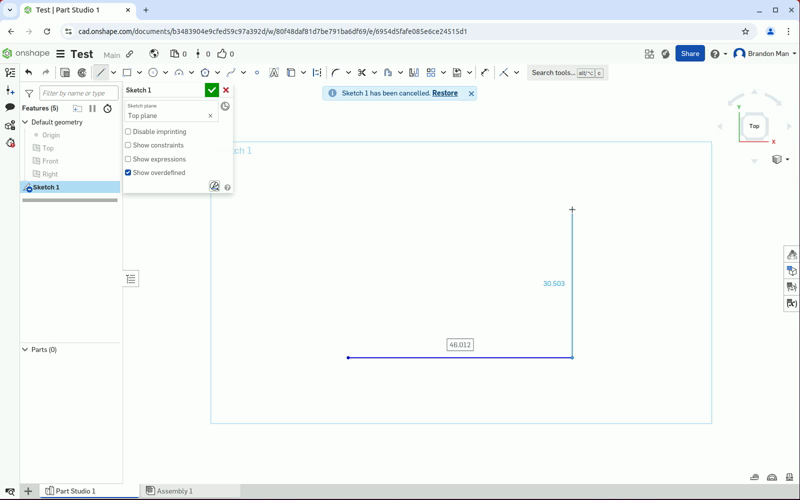
click(572, 209)
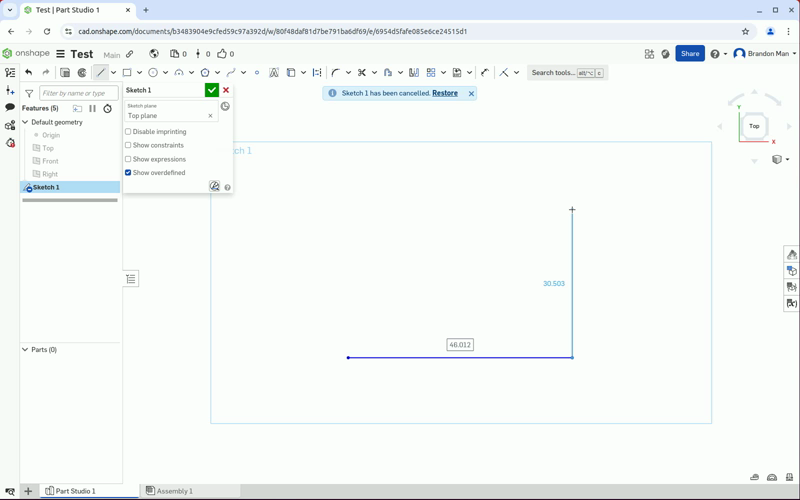
key_up(shift)
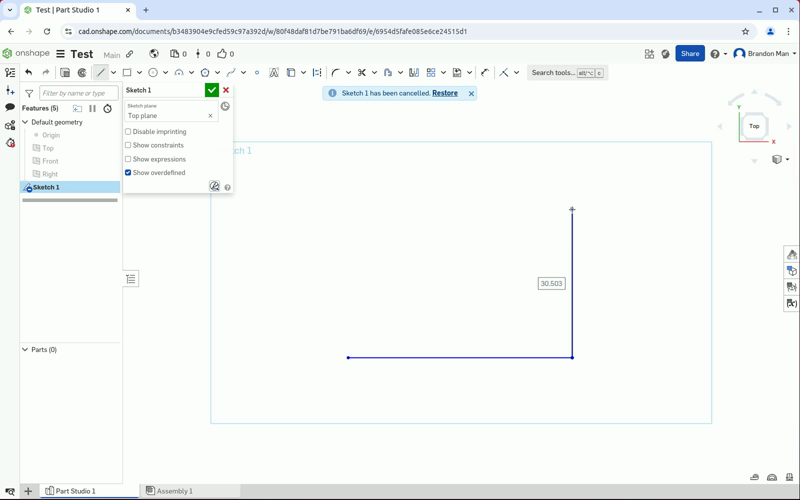
key_down(shift)
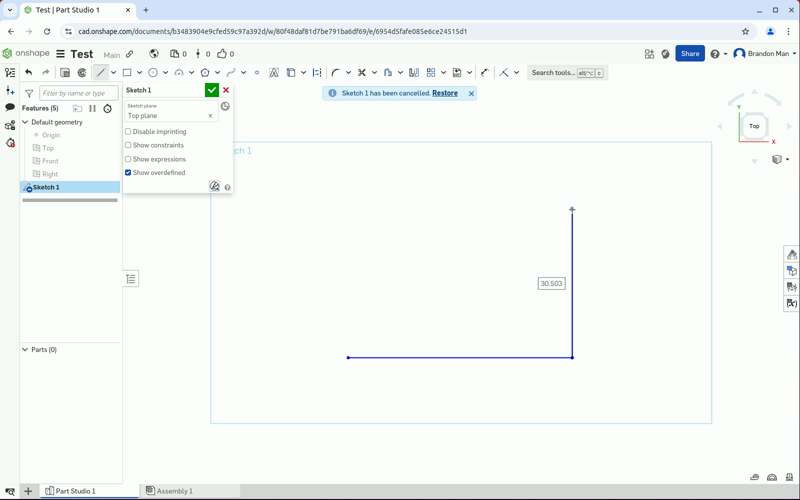
mouse_move(348, 209)
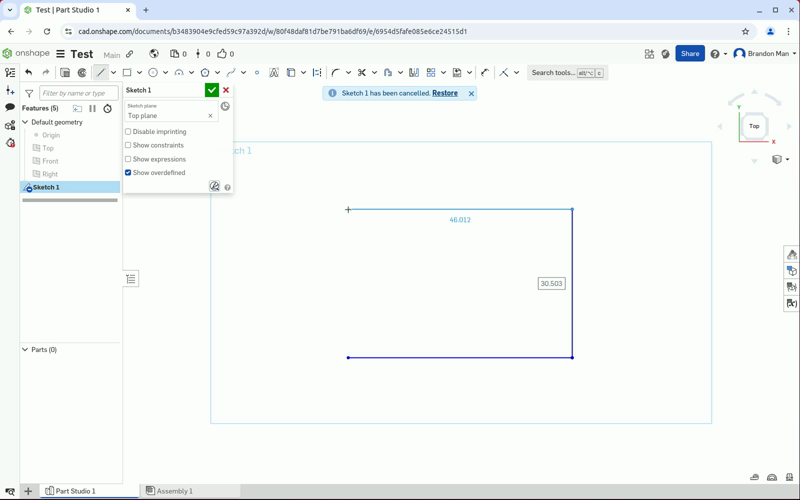
click(348, 209)
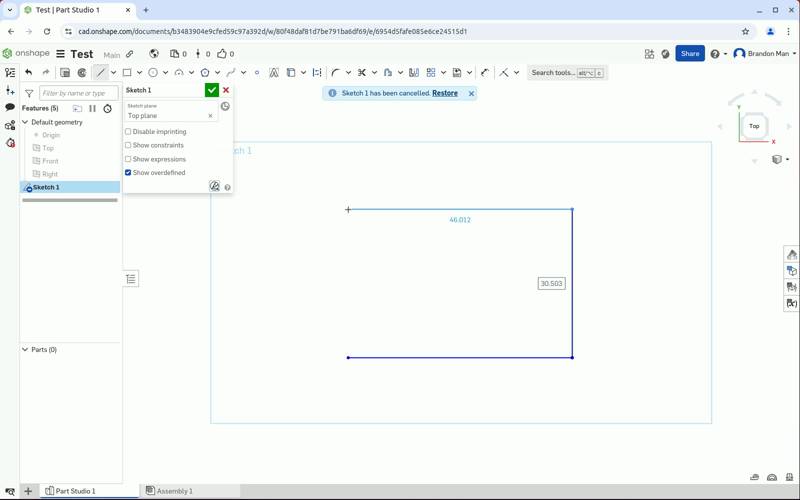
key_up(shift)
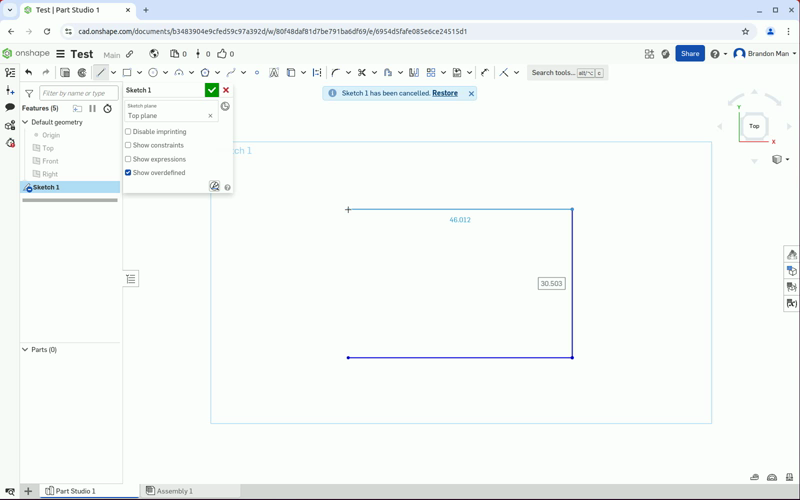
key_down(shift)
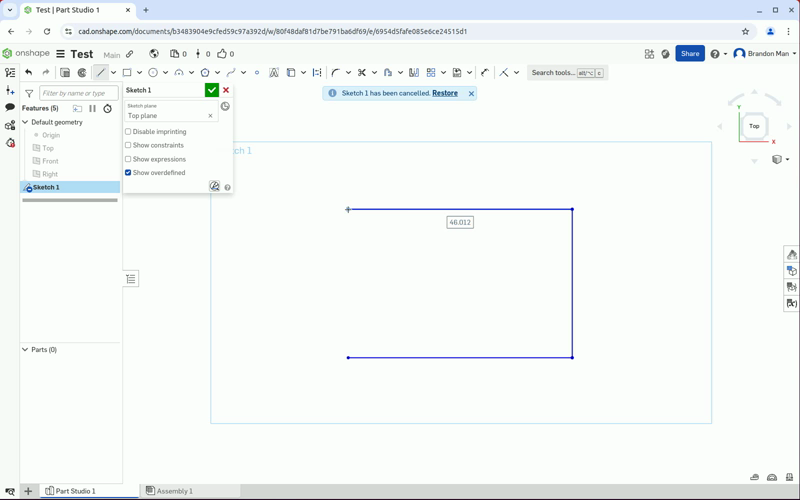
mouse_move(348, 357)
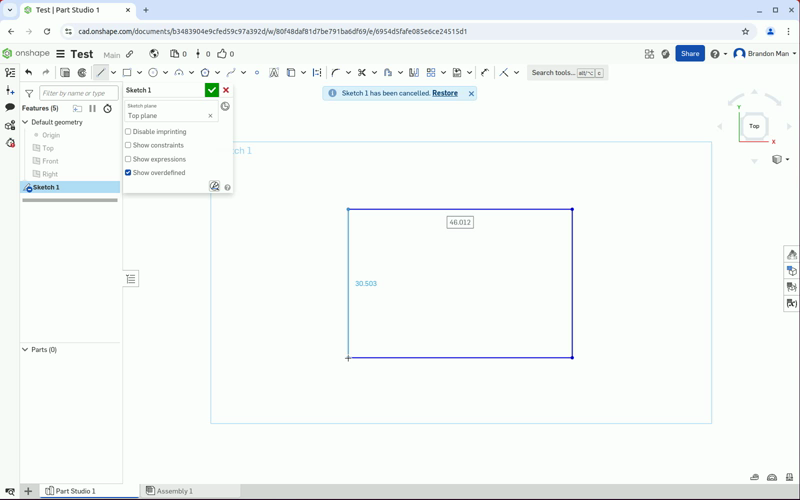
key_up(shift)
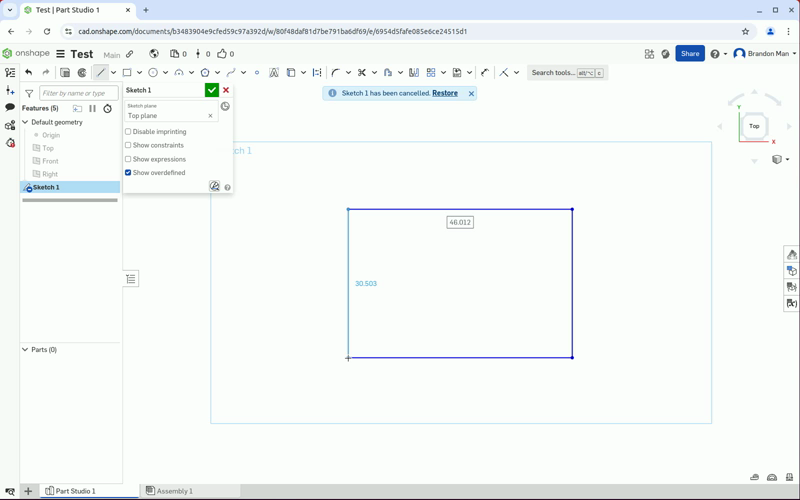
click(348, 357)
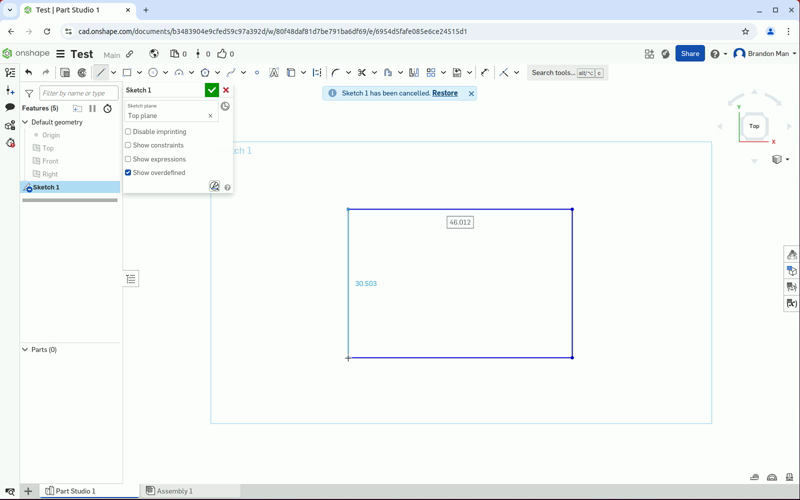
key(esc)
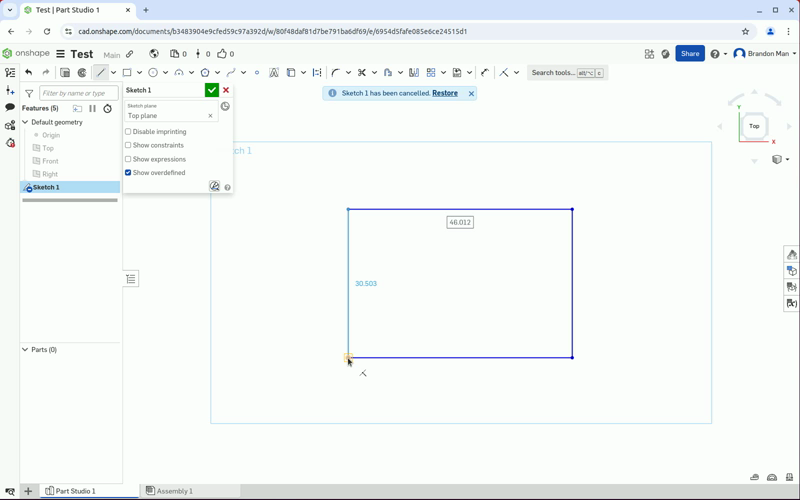
key(l)
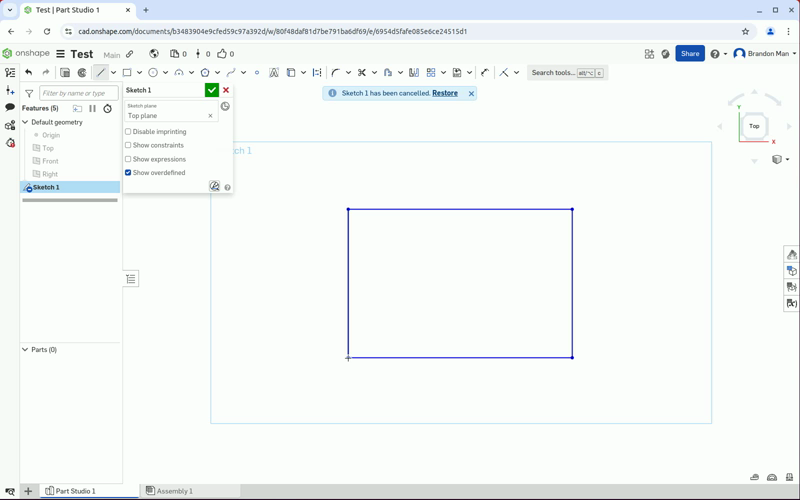
key_down(shift)
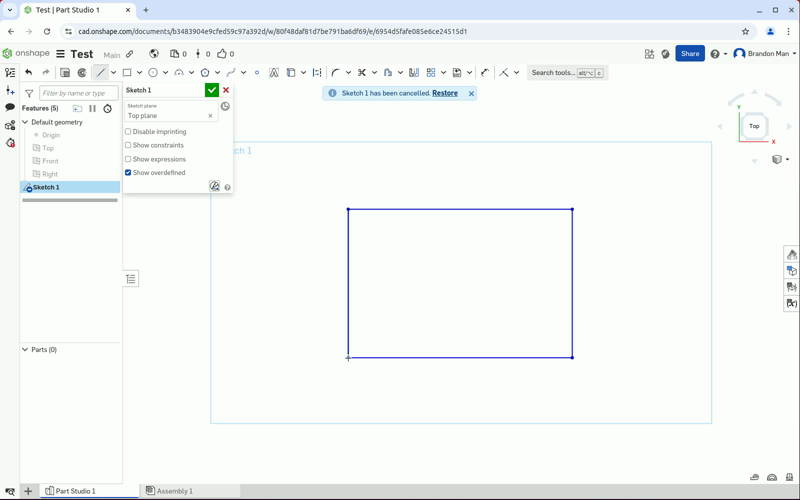
mouse_move(353, 353)
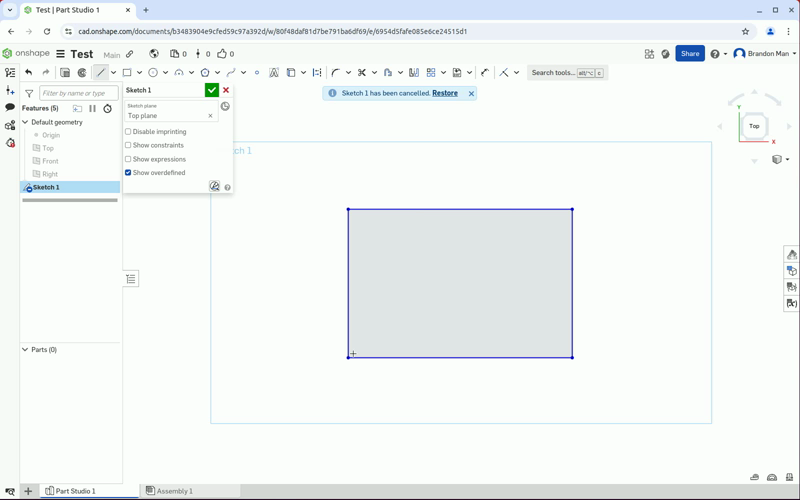
click(353, 353)
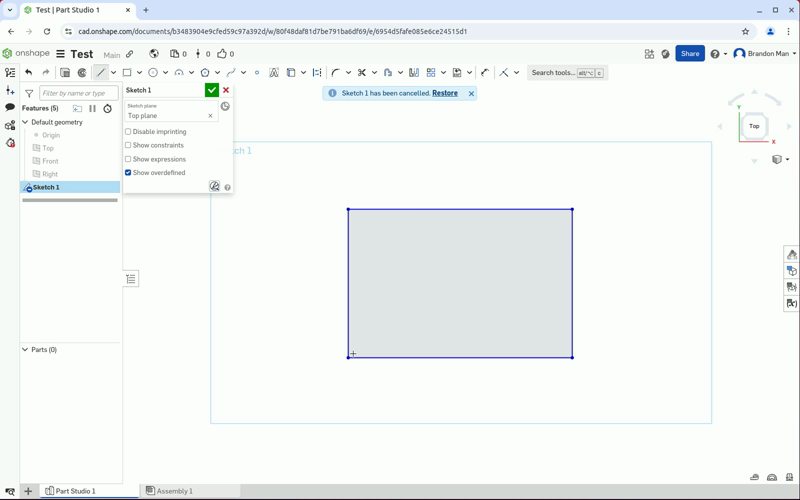
key_up(shift)
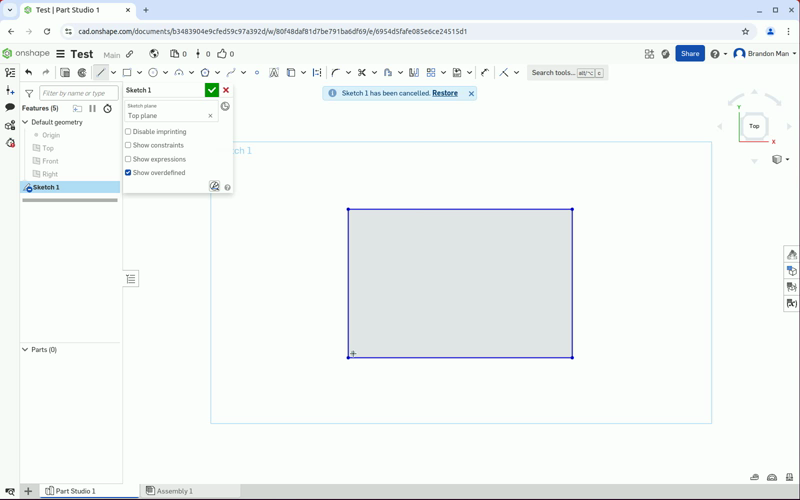
key_down(shift)
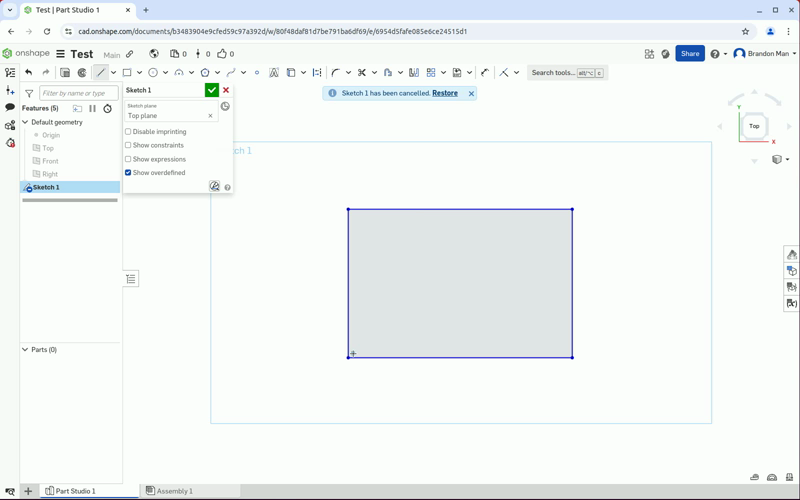
mouse_move(567, 353)
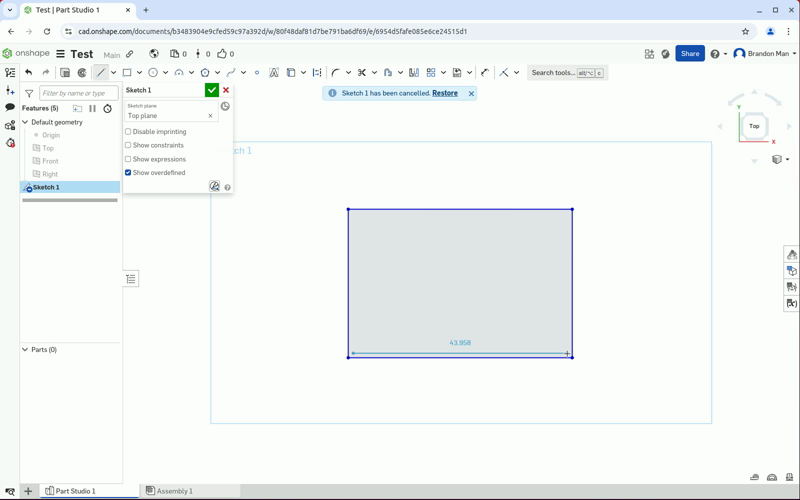
click(567, 353)
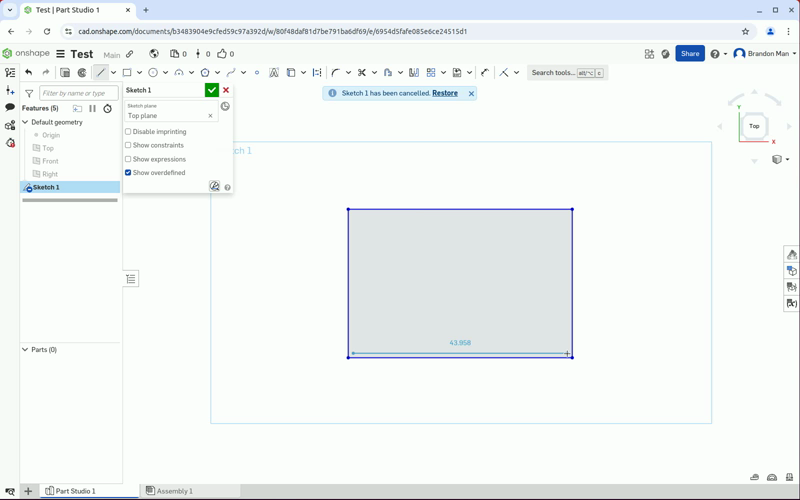
key_up(shift)
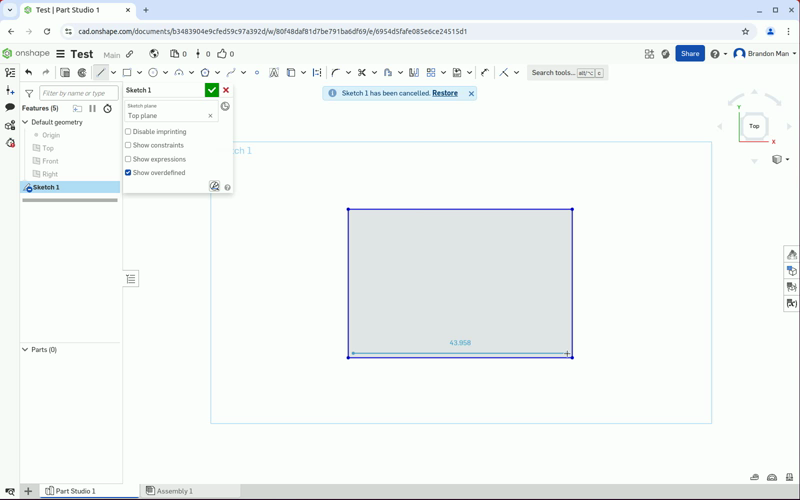
key_down(shift)
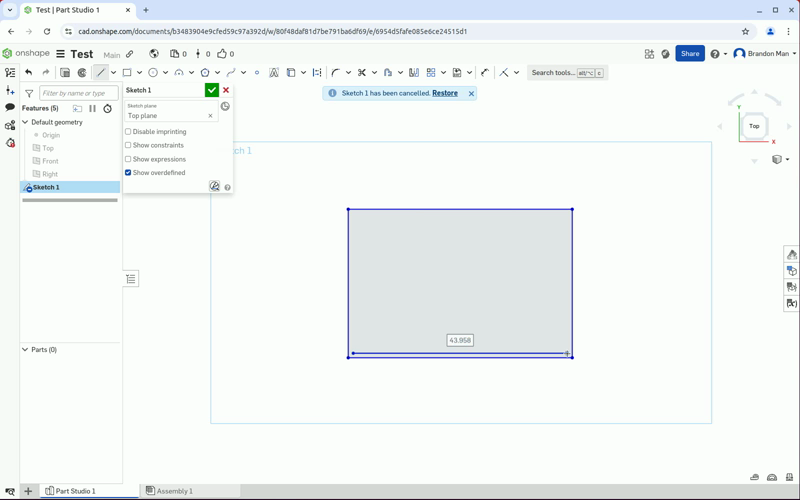
mouse_move(567, 214)
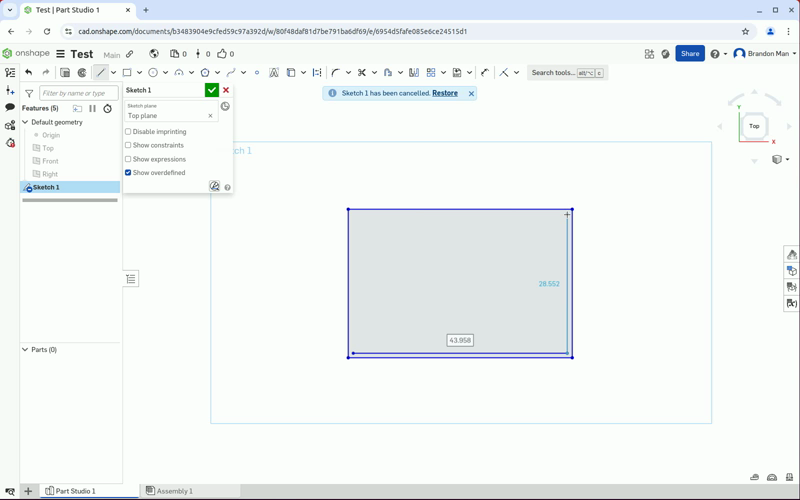
click(567, 214)
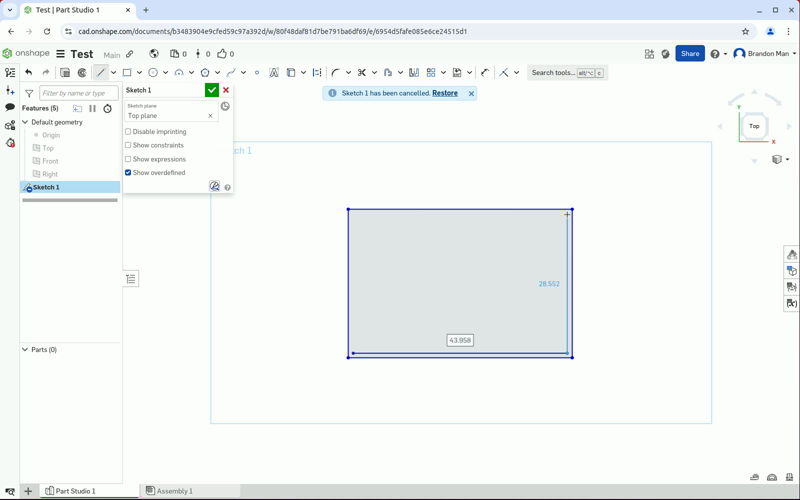
key_up(shift)
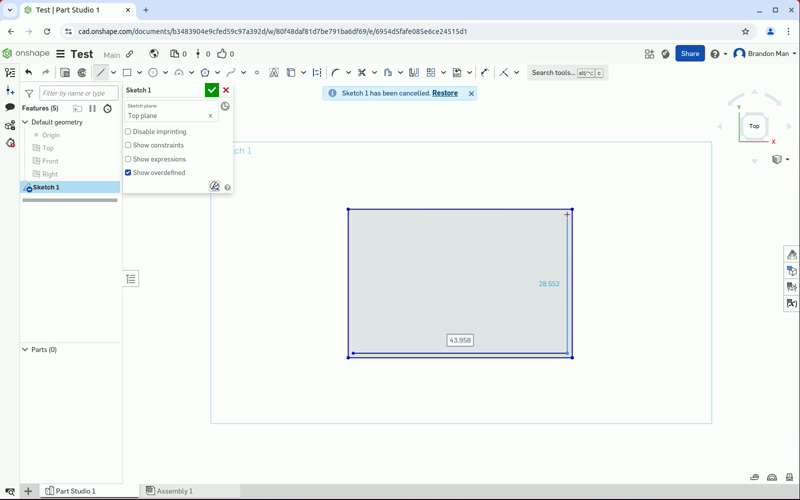
key_down(shift)
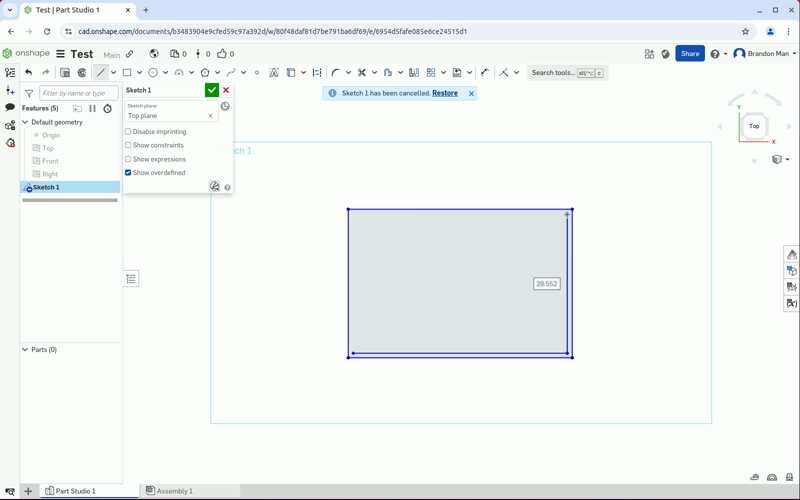
mouse_move(353, 214)
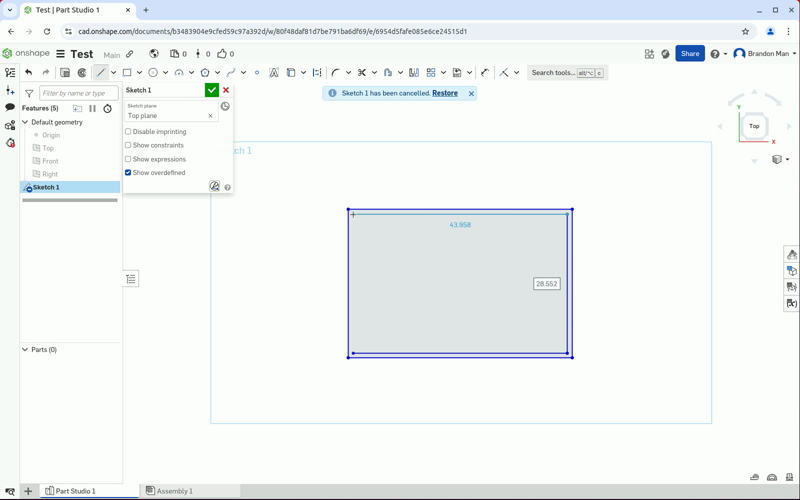
click(353, 214)
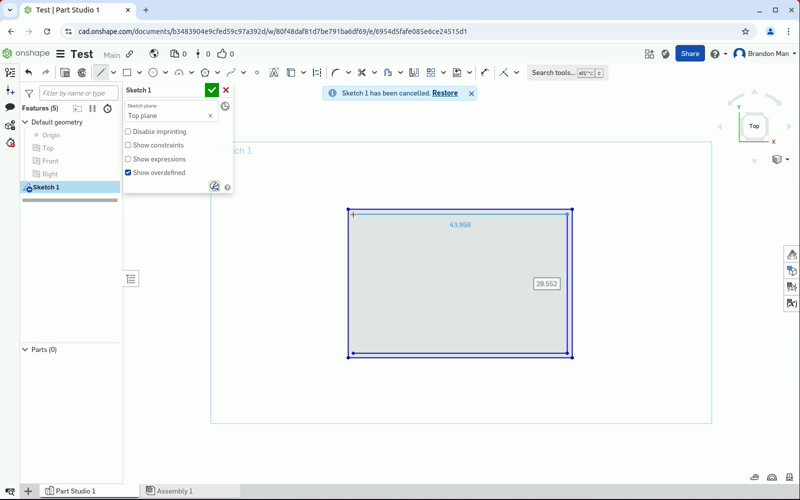
key_up(shift)
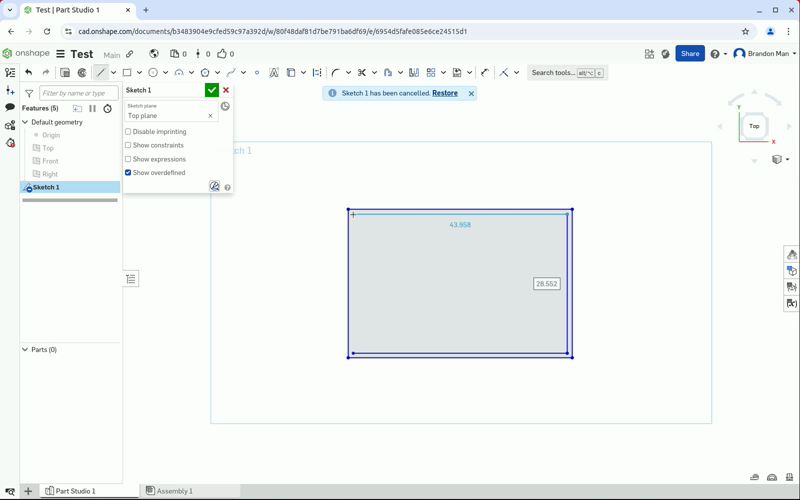
key_down(shift)
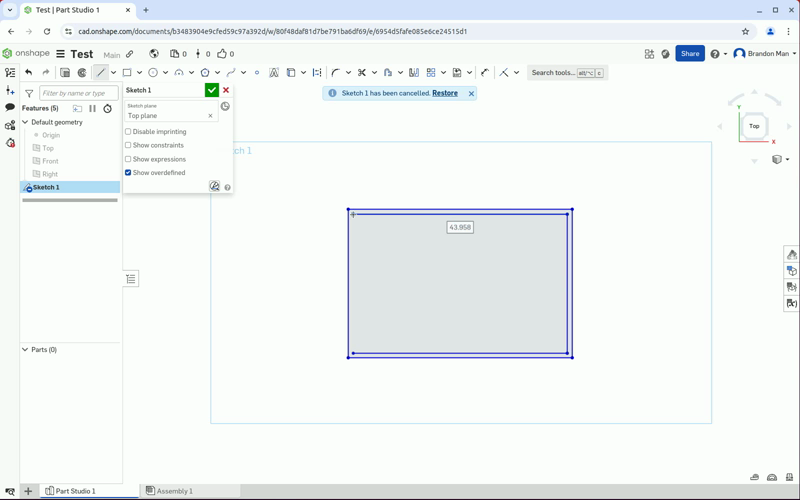
mouse_move(353, 353)
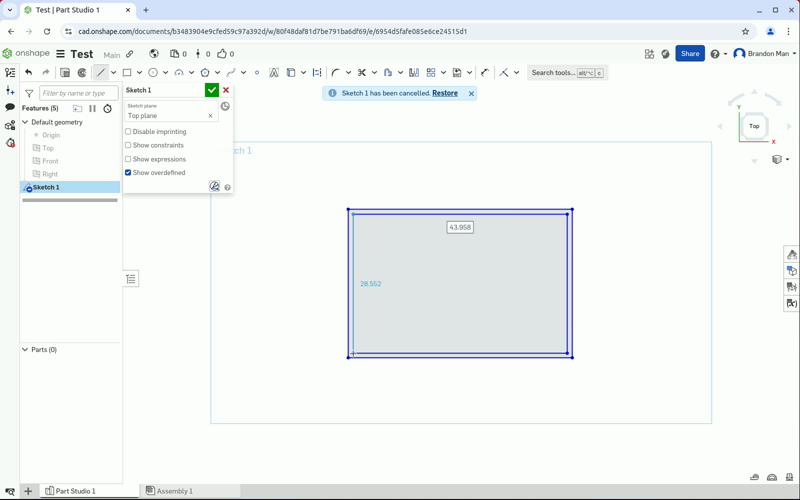
key_up(shift)
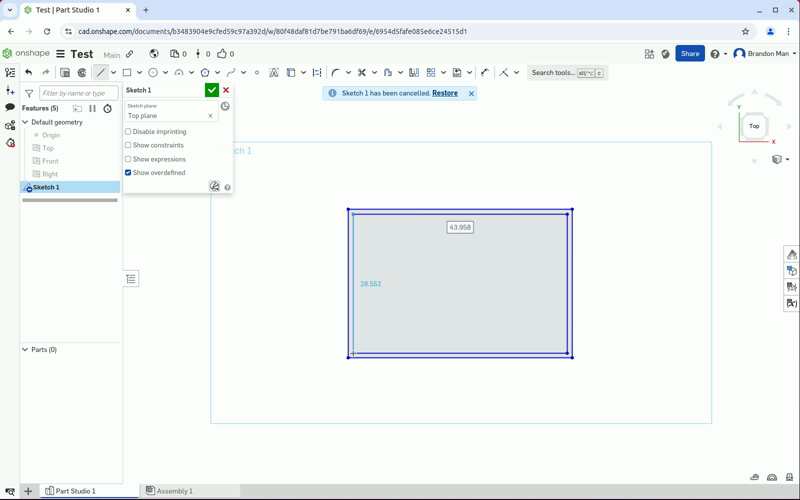
click(353, 353)
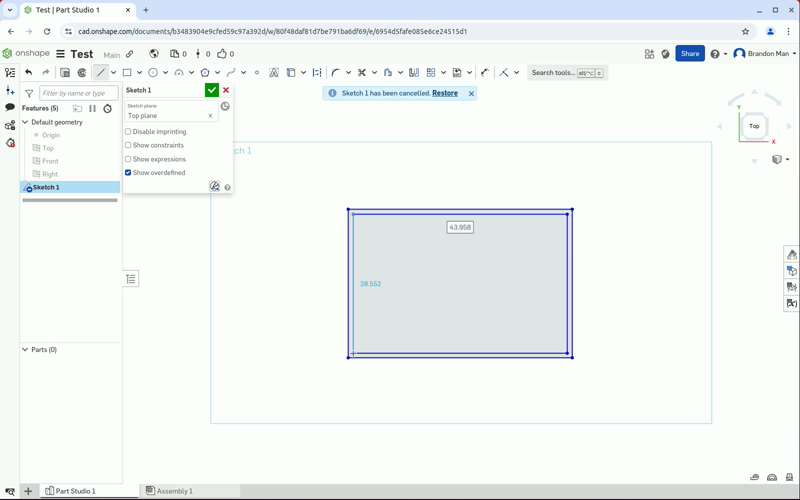
key(esc)
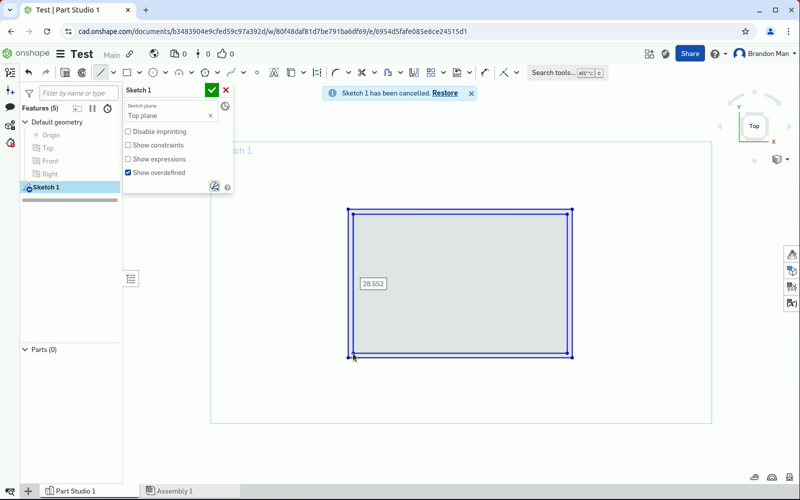
mouse_move(395, 355)
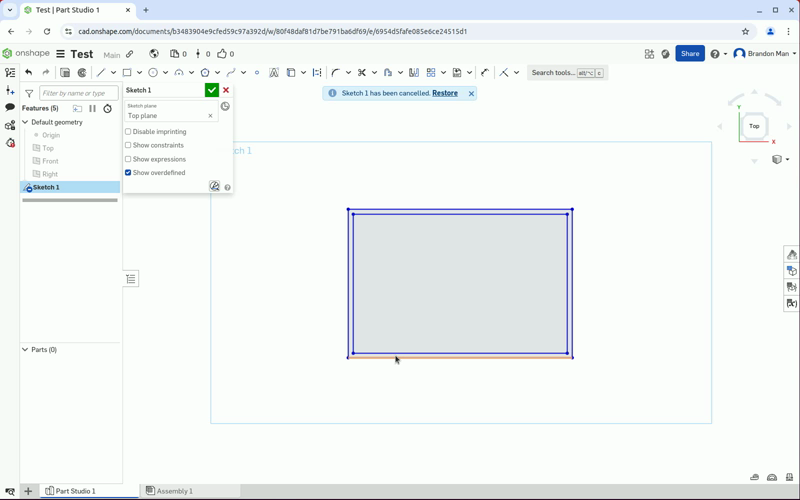
click(395, 355)
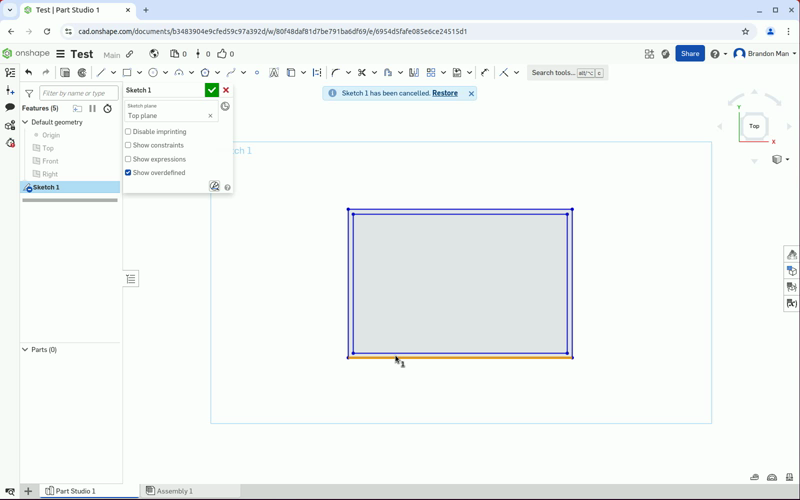
mouse_move(73, 352)
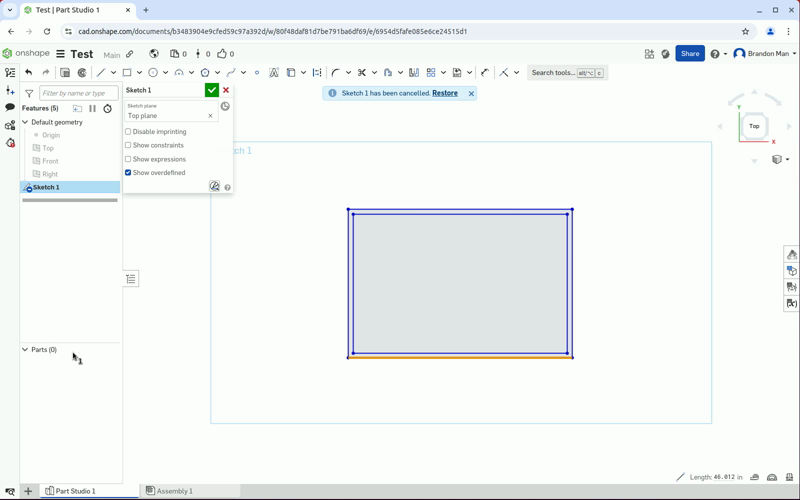
key(shift+y)
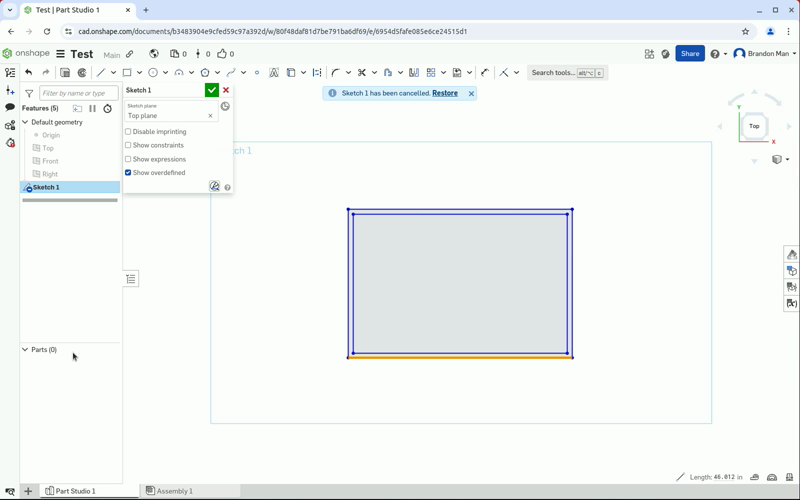
key(shift+e)
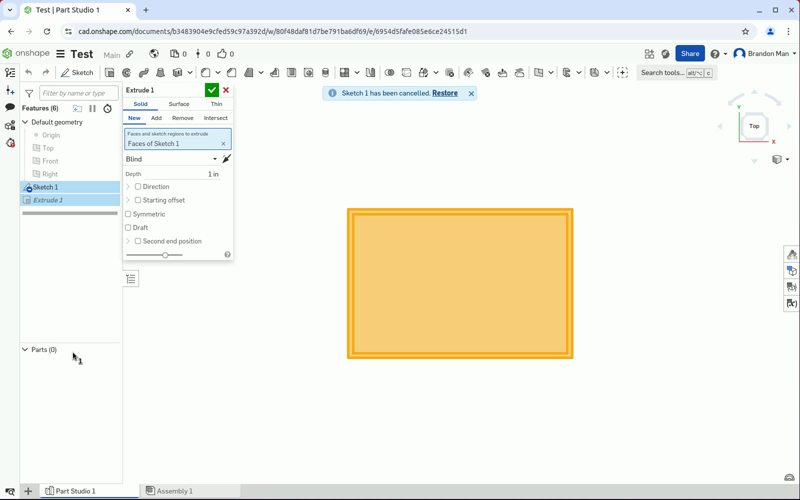
mouse_move(143, 106)
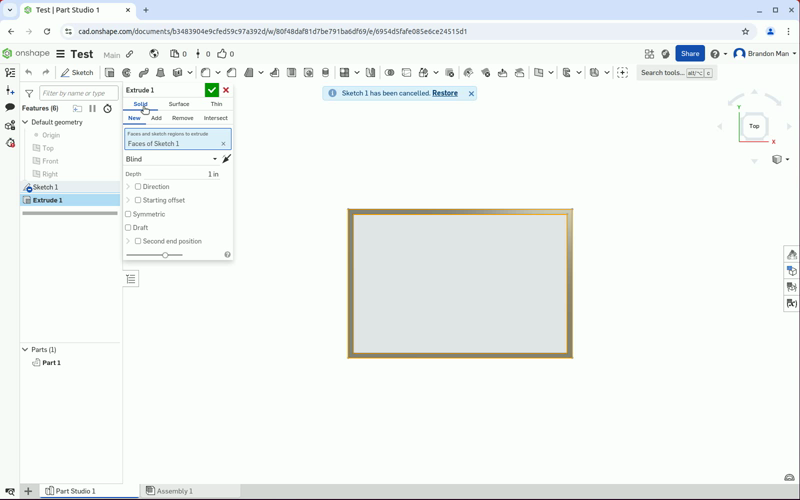
click(143, 106)
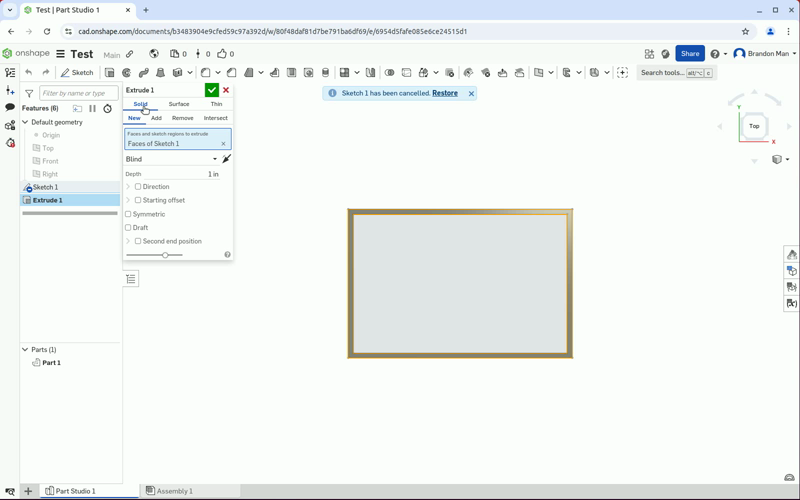
mouse_move(137, 120)
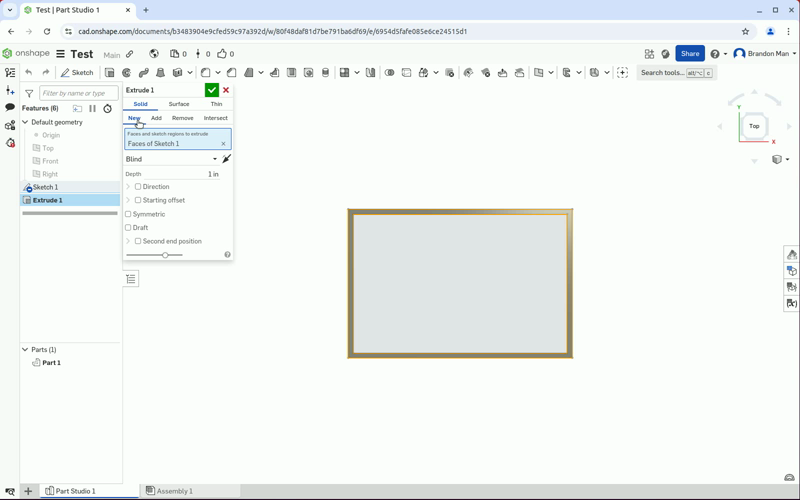
click(137, 120)
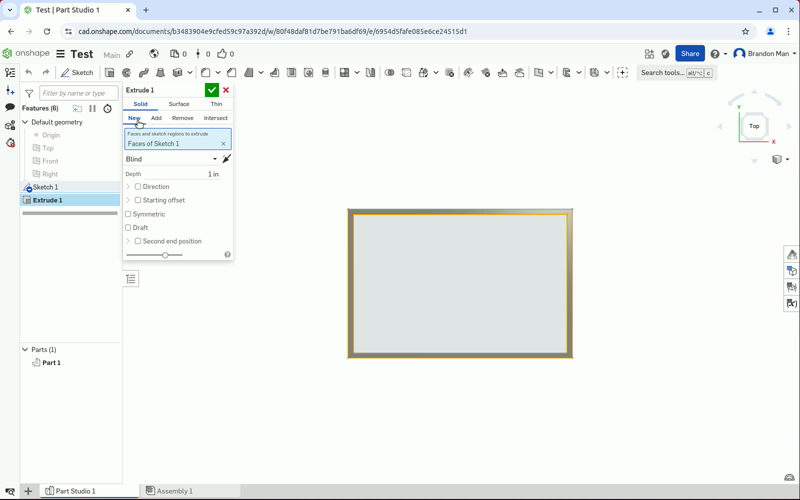
key(tab, 4)
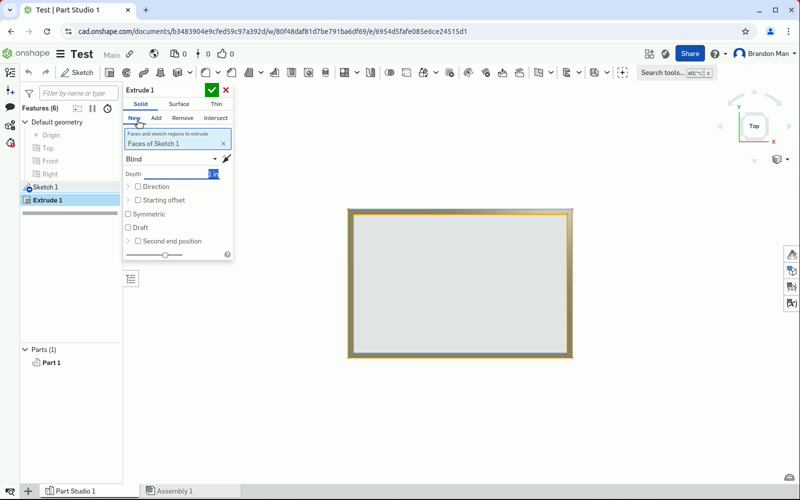
text(0.722)
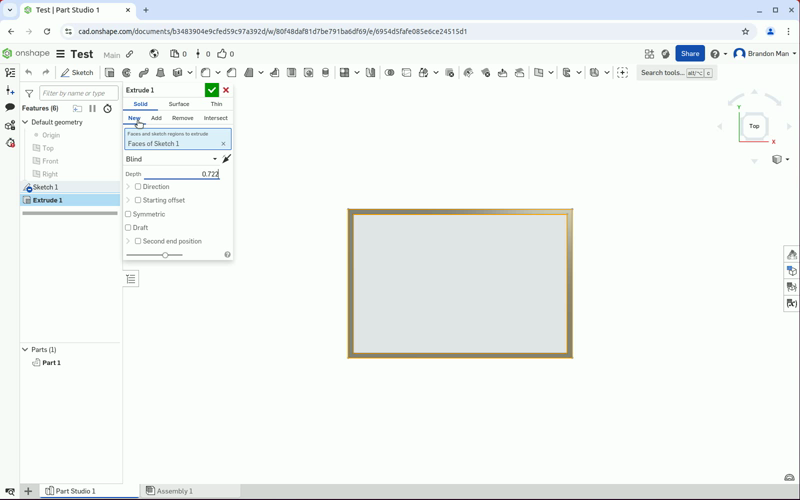
key(enter)
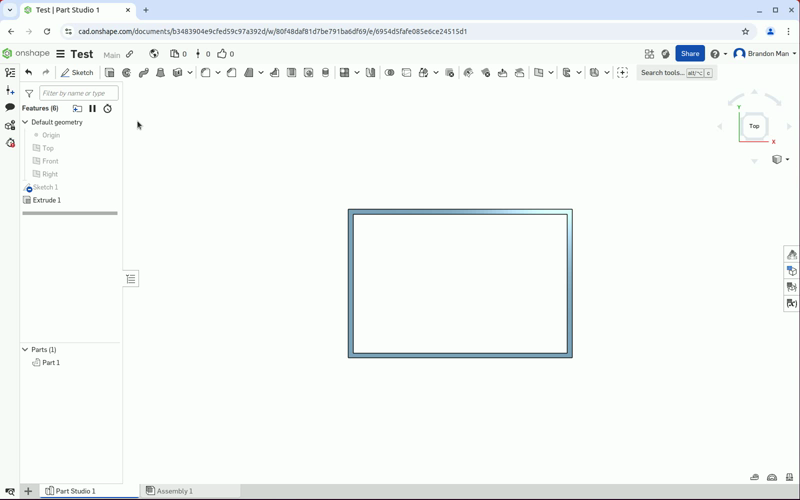
key(shift+h)
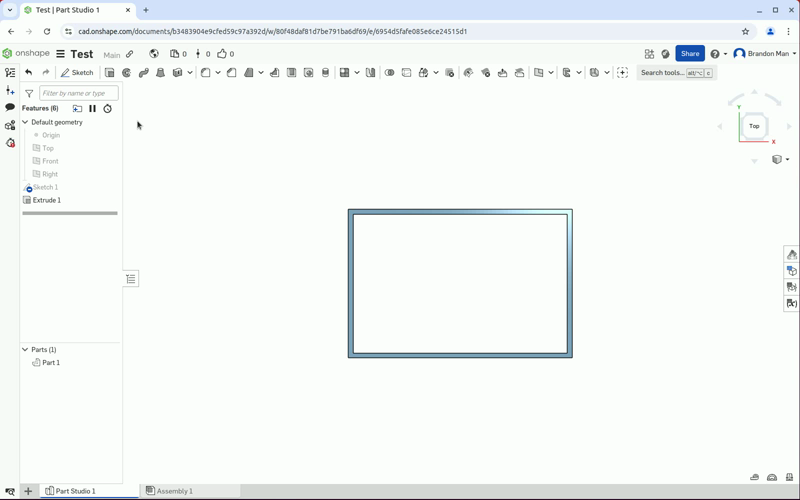
key(shift+h)
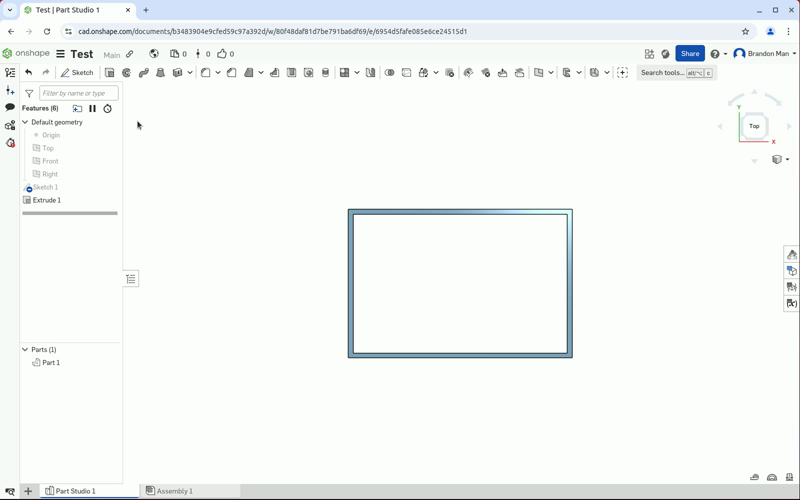
mouse_move(73, 189)
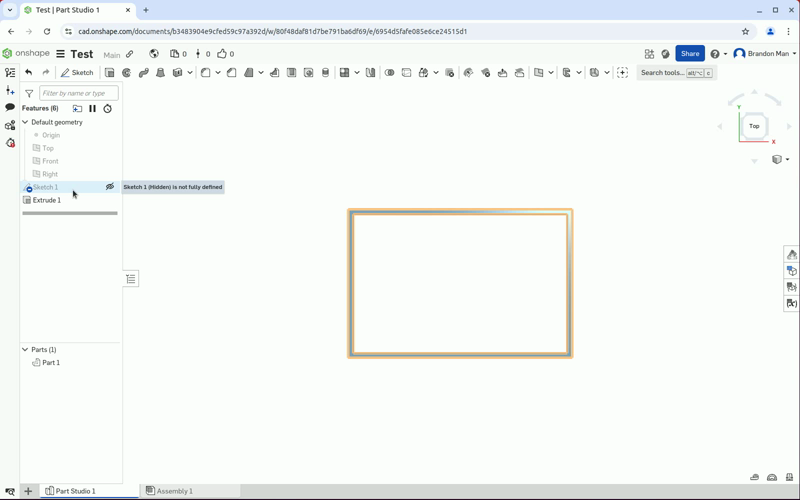
click(73, 189)
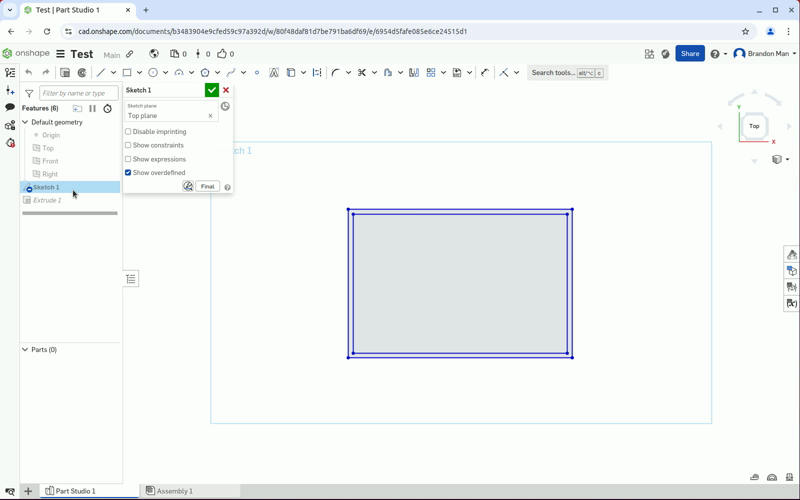
mouse_move(229, 92)
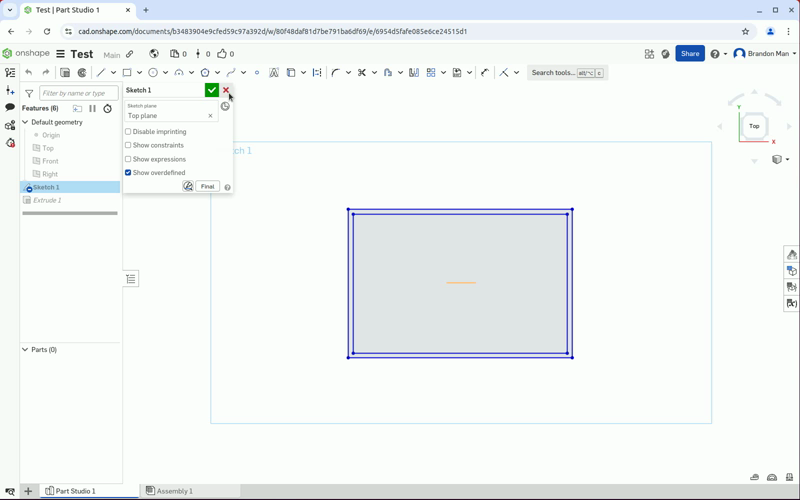
click(229, 92)
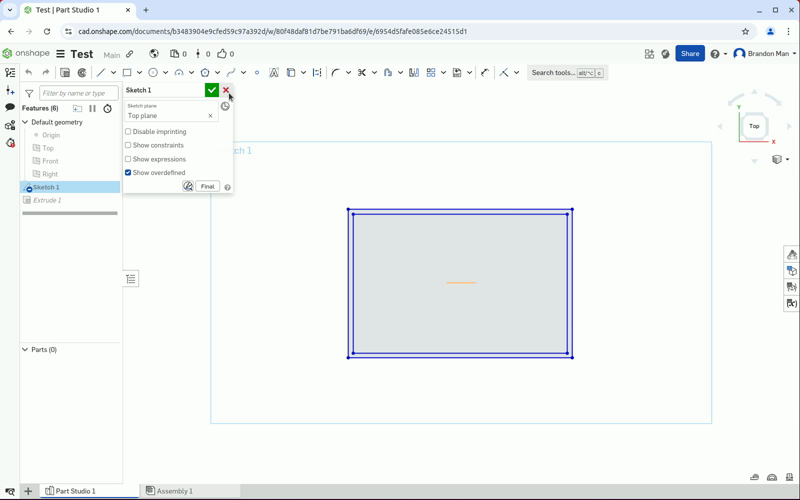
key(shift+s)
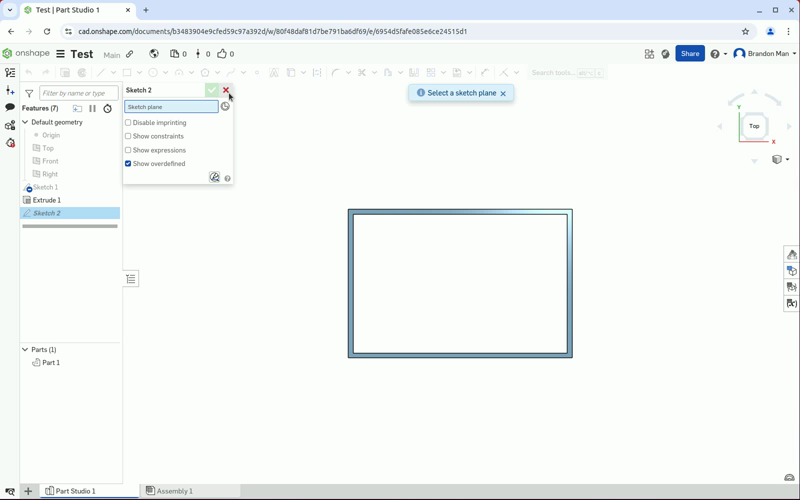
mouse_move(73, 150)
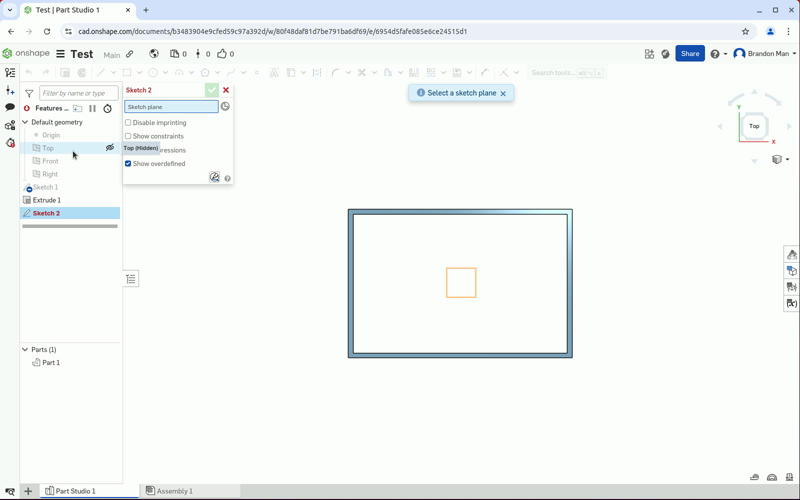
click(73, 150)
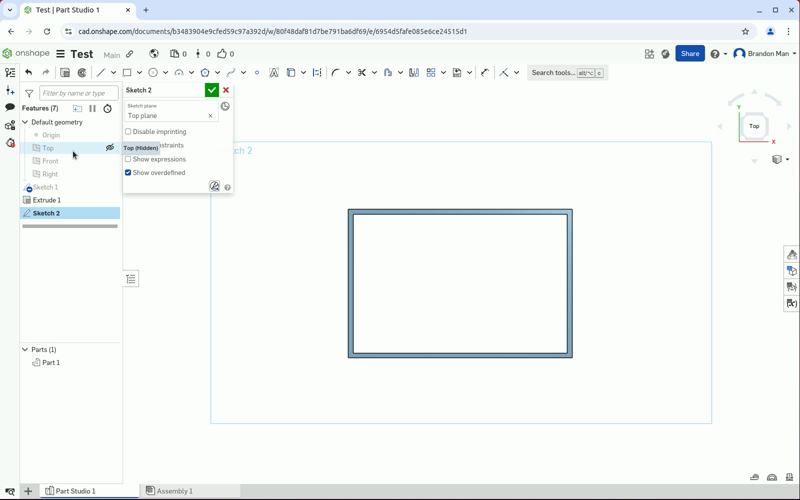
mouse_move(73, 352)
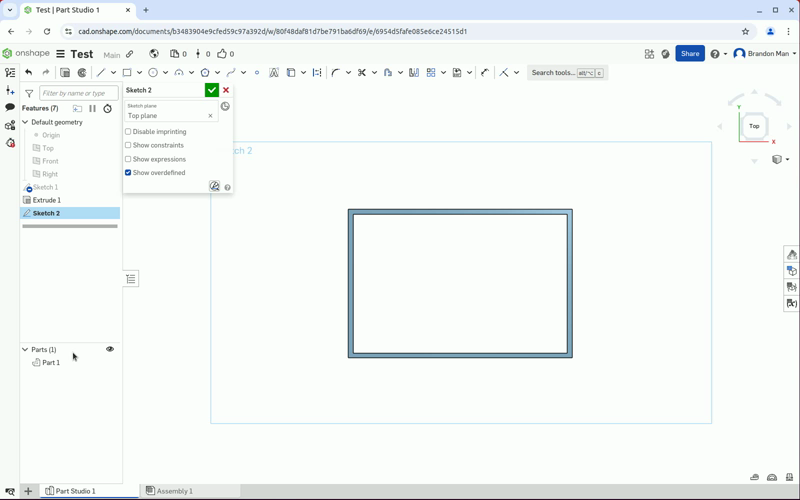
key(y)
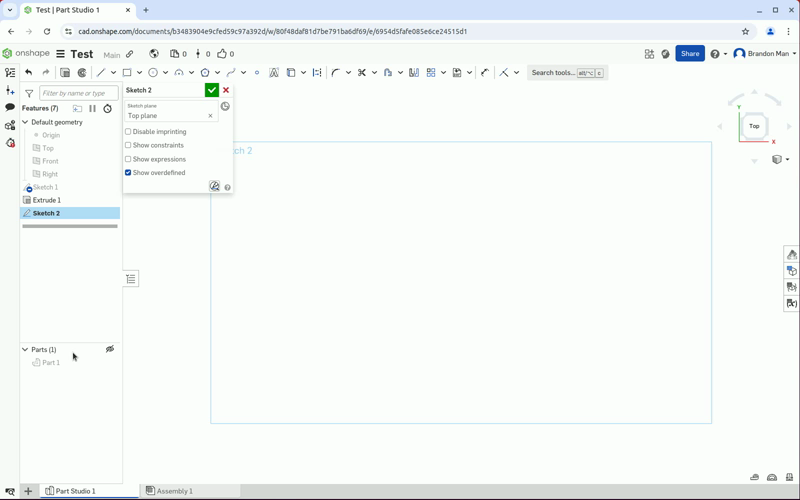
key(l)
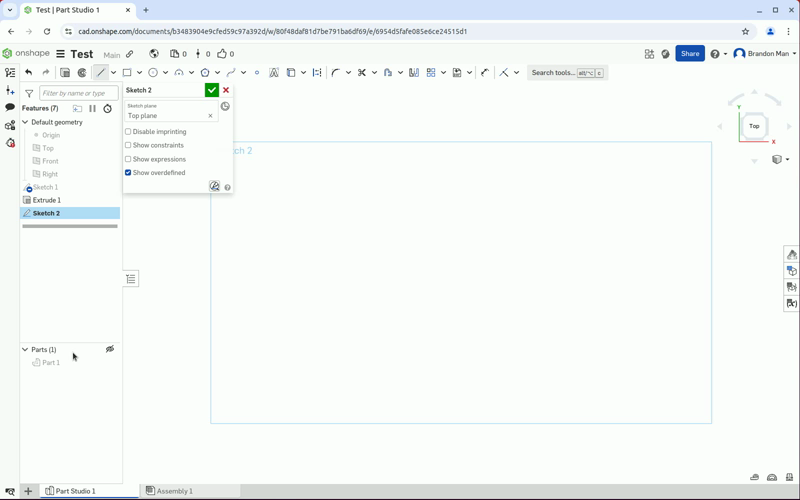
key_down(shift)
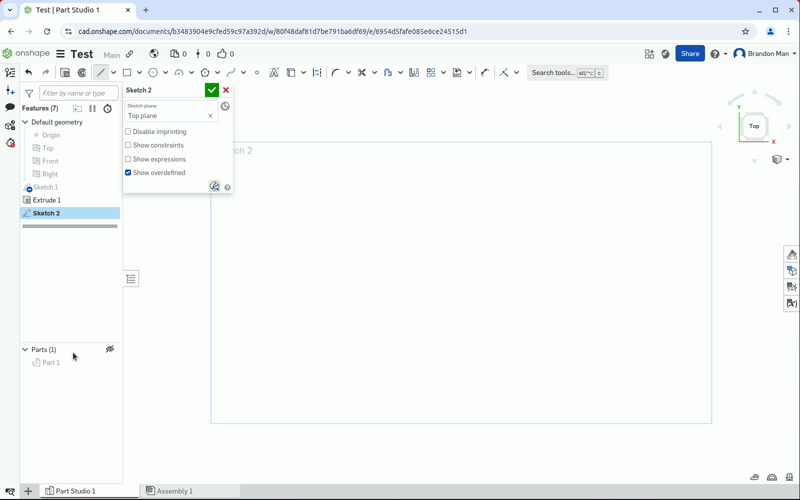
mouse_move(352, 353)
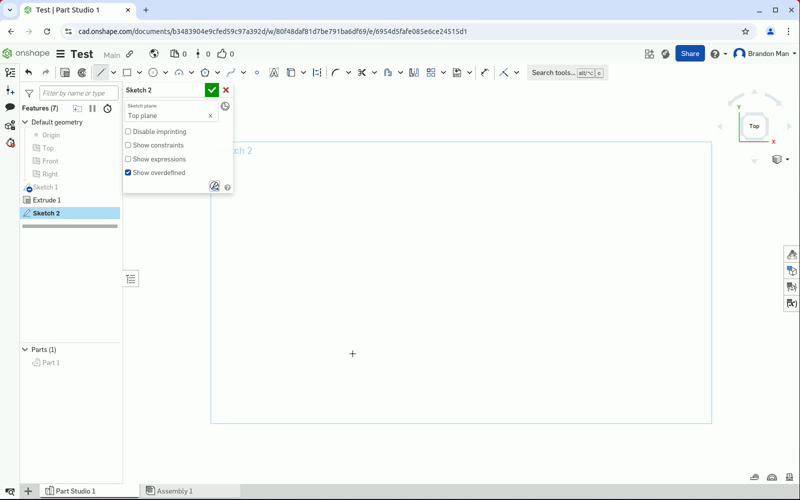
click(352, 353)
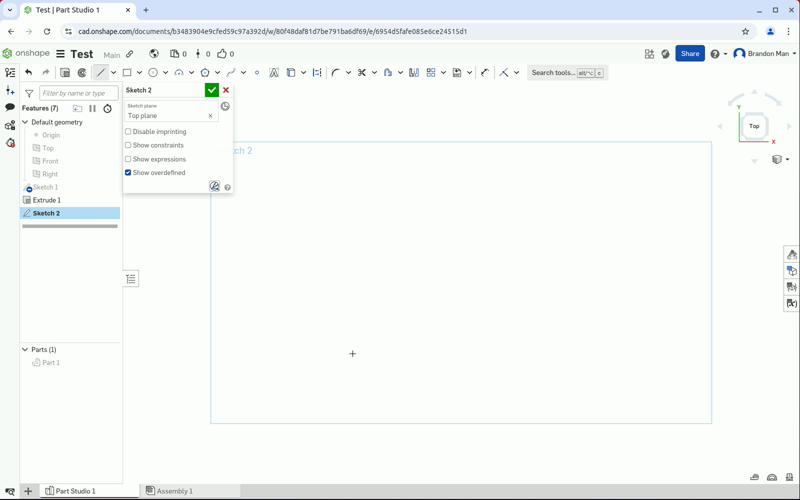
key_up(shift)
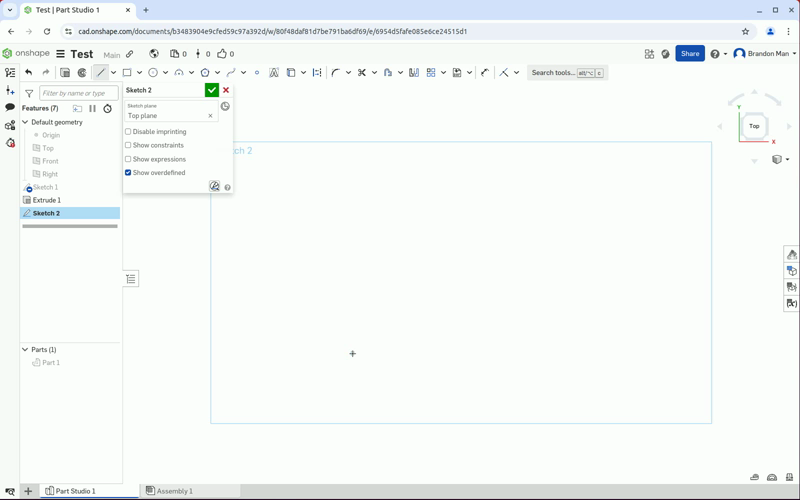
key_down(shift)
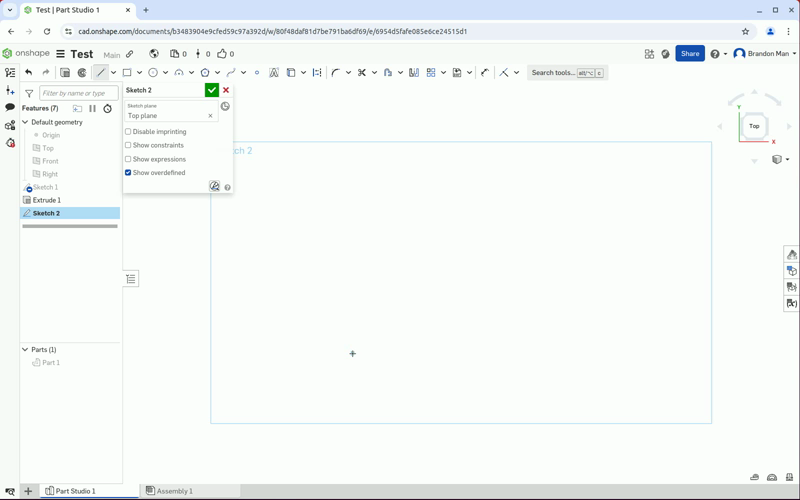
mouse_move(567, 353)
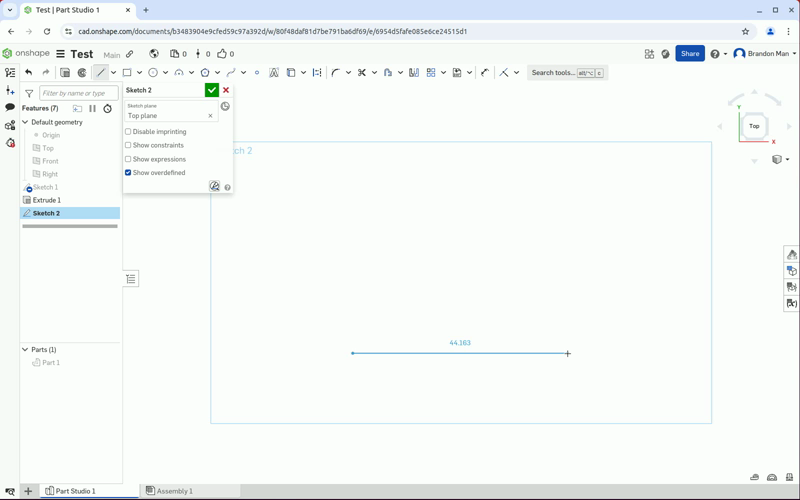
click(567, 353)
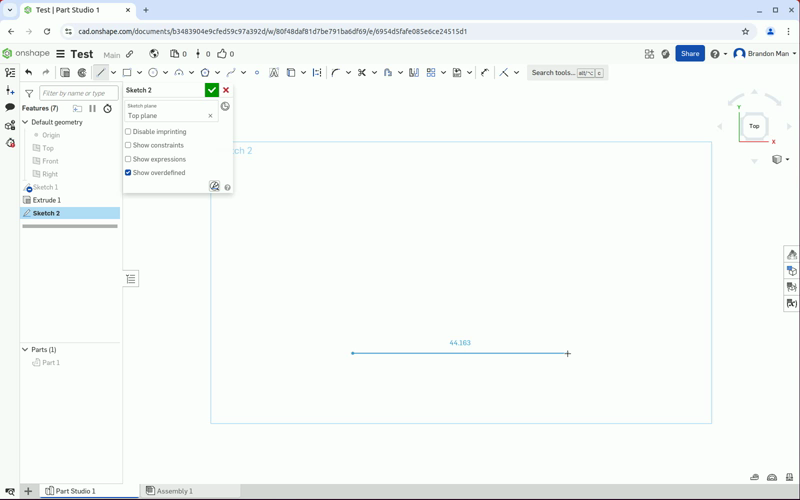
key_up(shift)
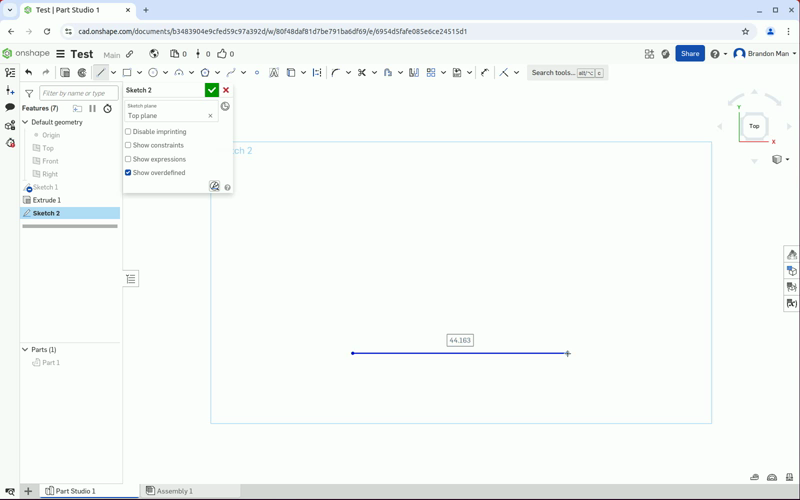
key_down(shift)
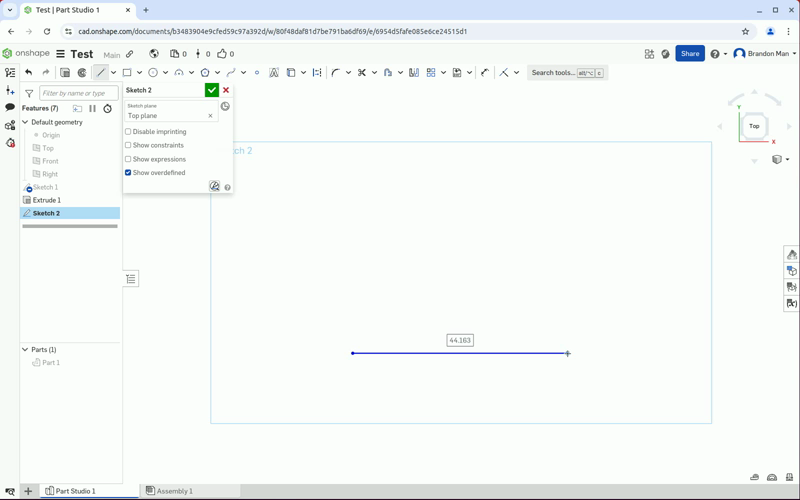
mouse_move(567, 213)
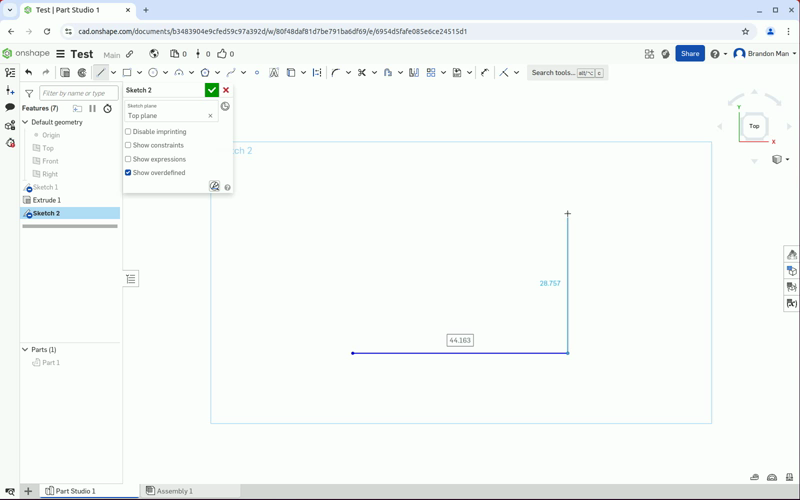
click(567, 213)
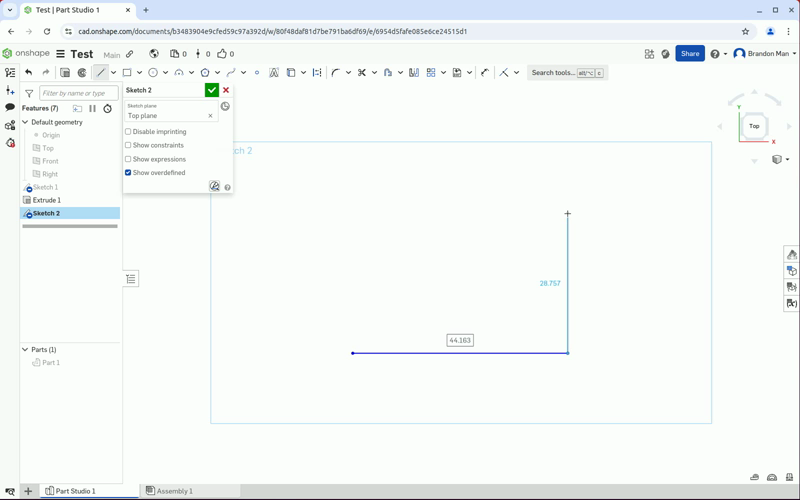
key_up(shift)
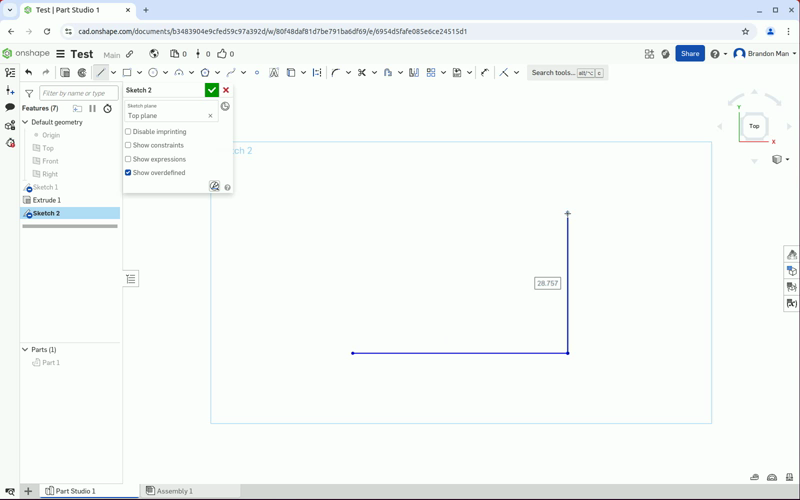
key_down(shift)
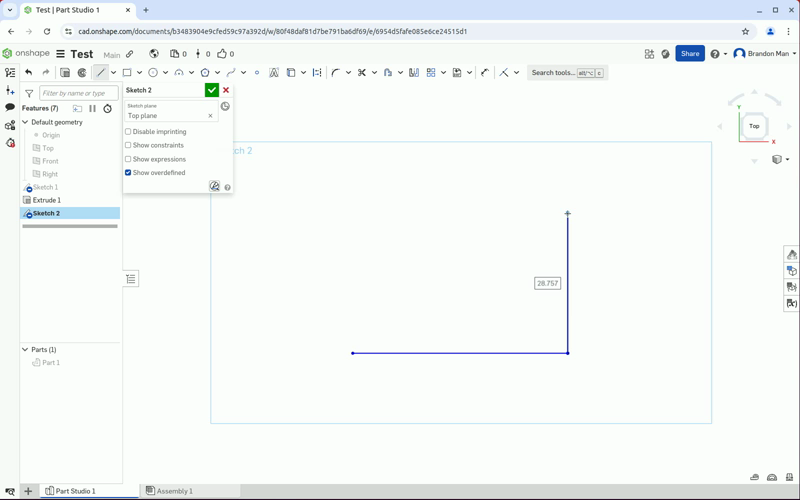
mouse_move(352, 213)
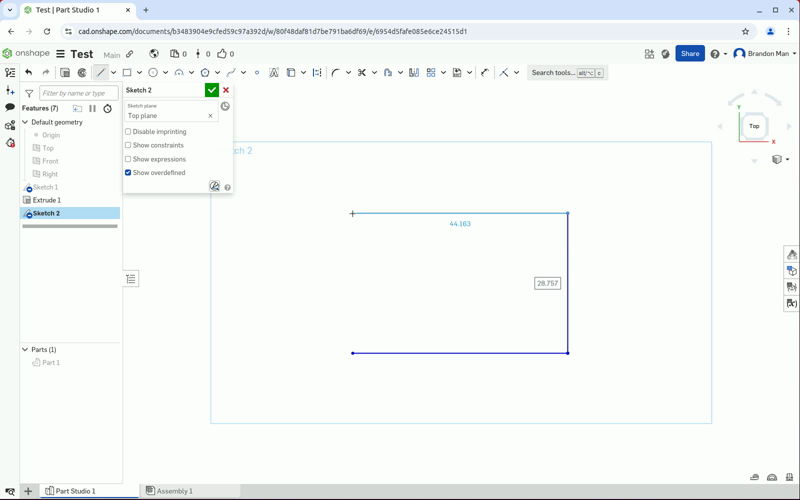
click(352, 213)
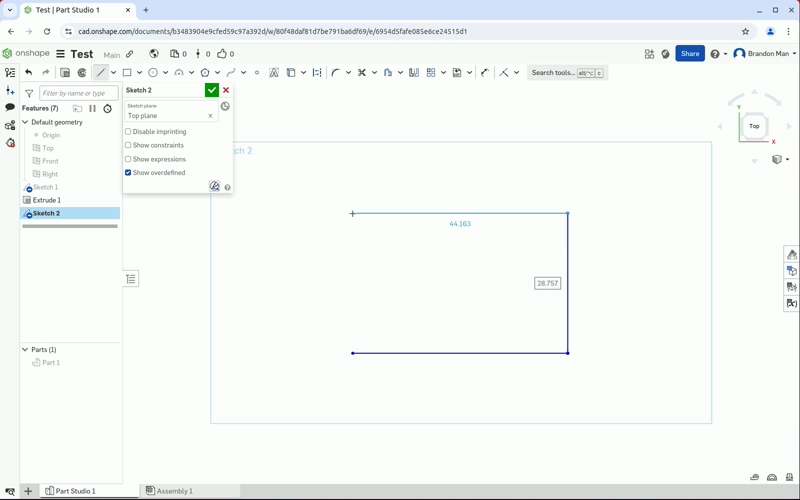
key_up(shift)
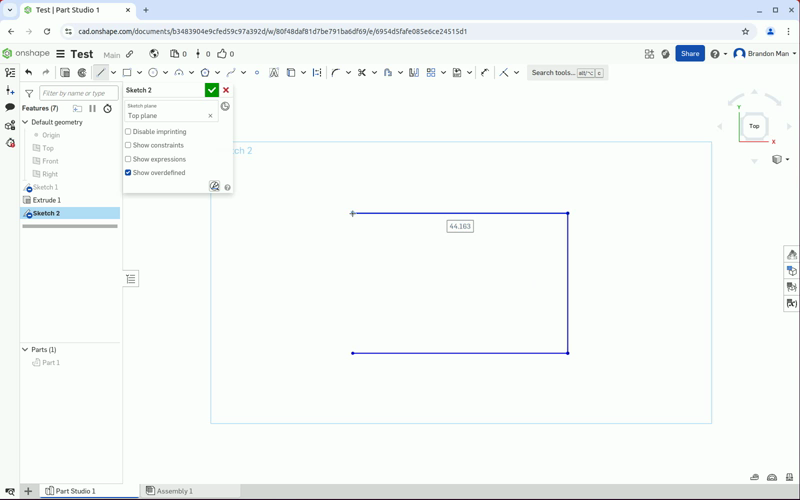
key_down(shift)
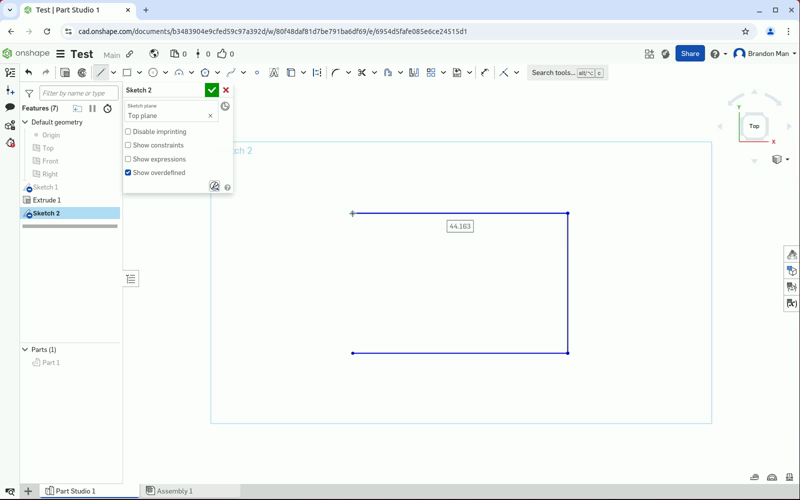
mouse_move(352, 353)
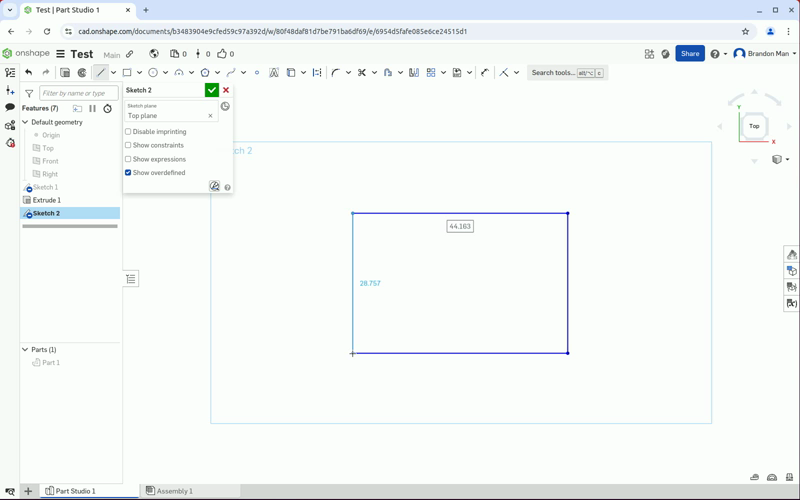
key_up(shift)
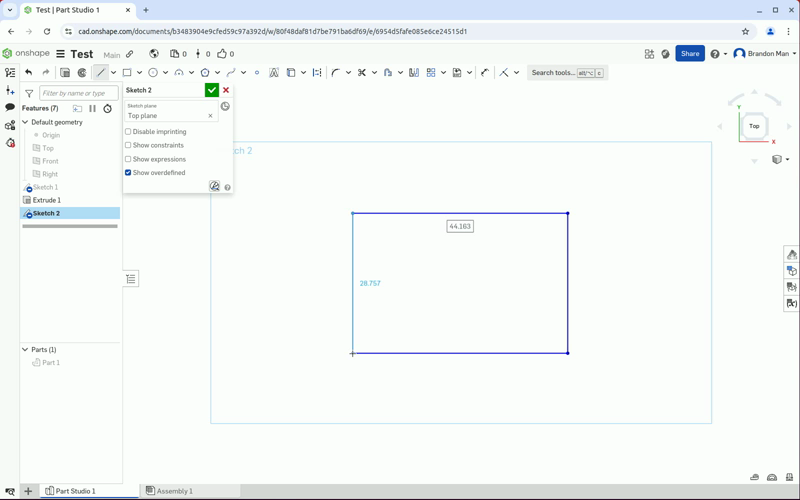
click(352, 353)
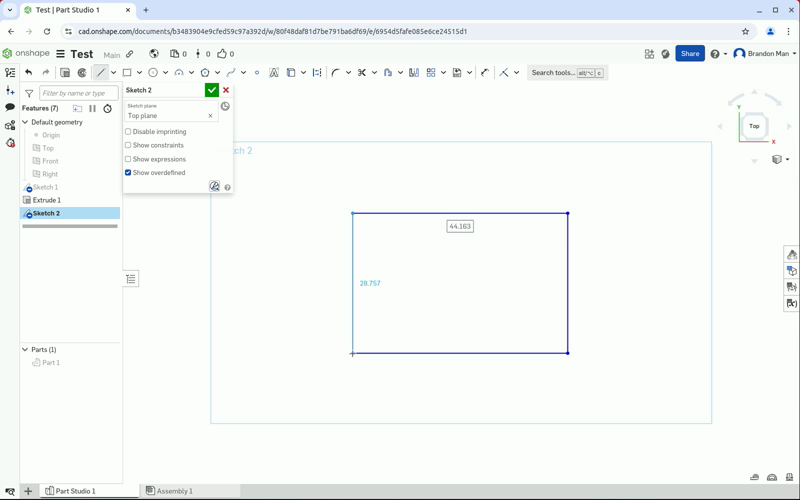
key(esc)
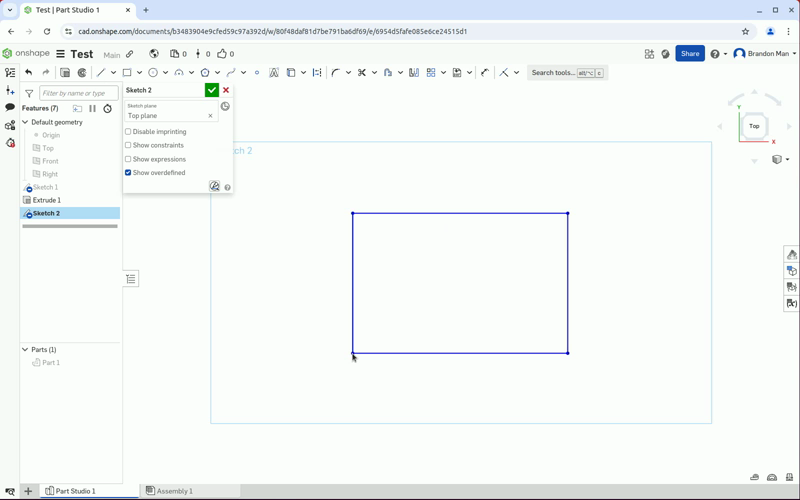
mouse_move(422, 325)
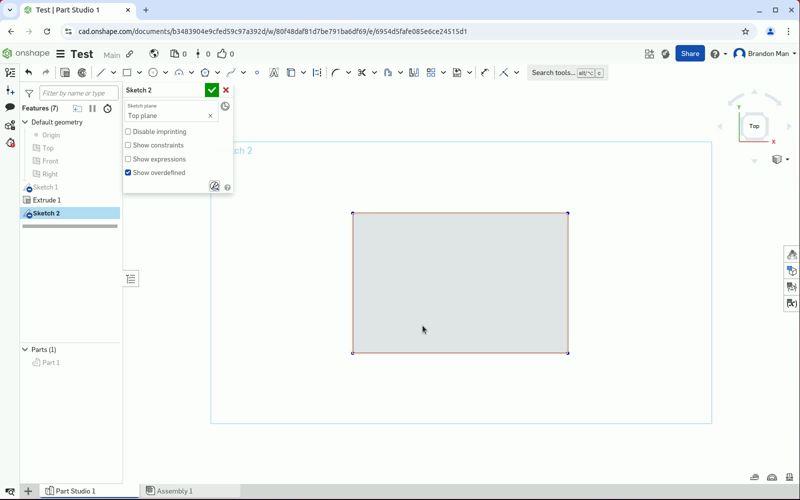
click(422, 325)
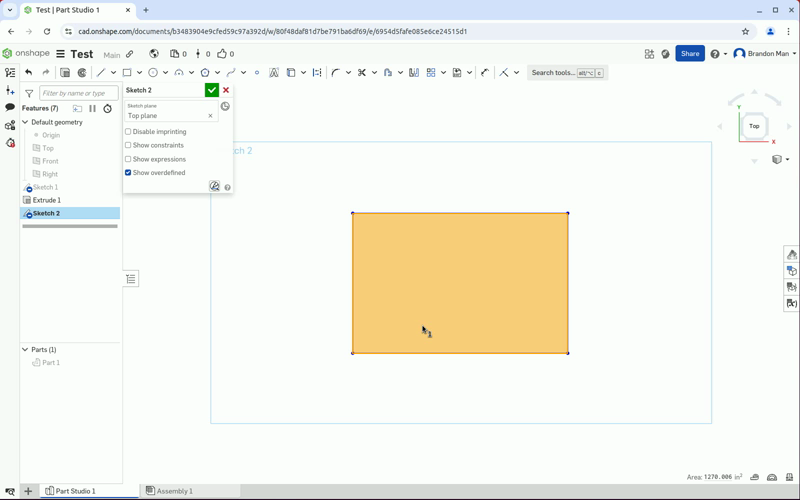
mouse_move(73, 352)
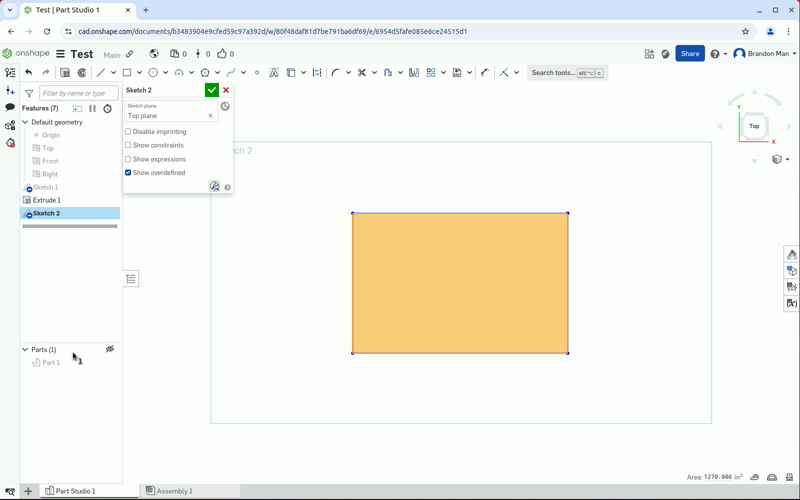
key(shift+y)
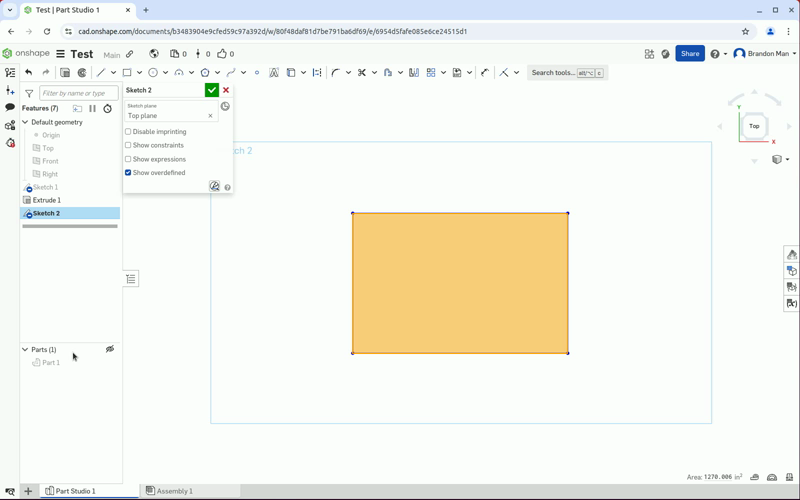
key(shift+e)
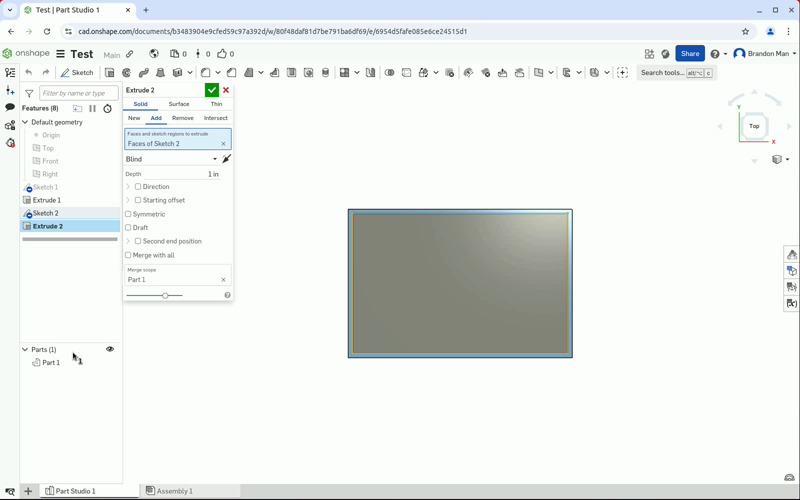
mouse_move(143, 106)
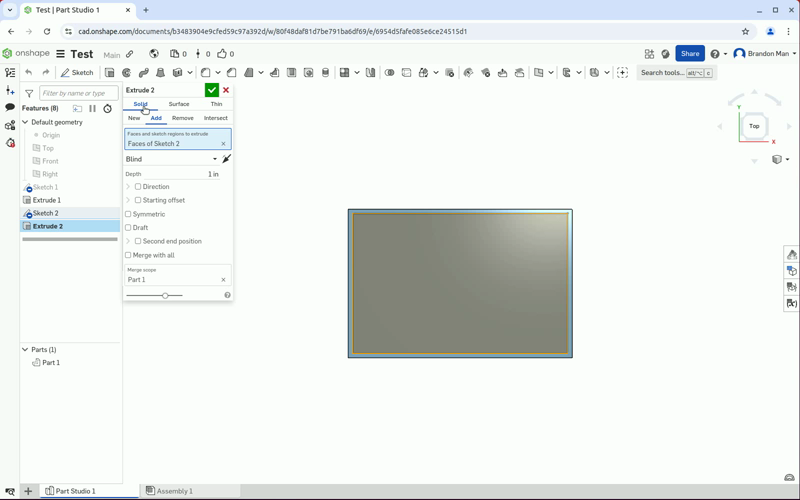
click(143, 106)
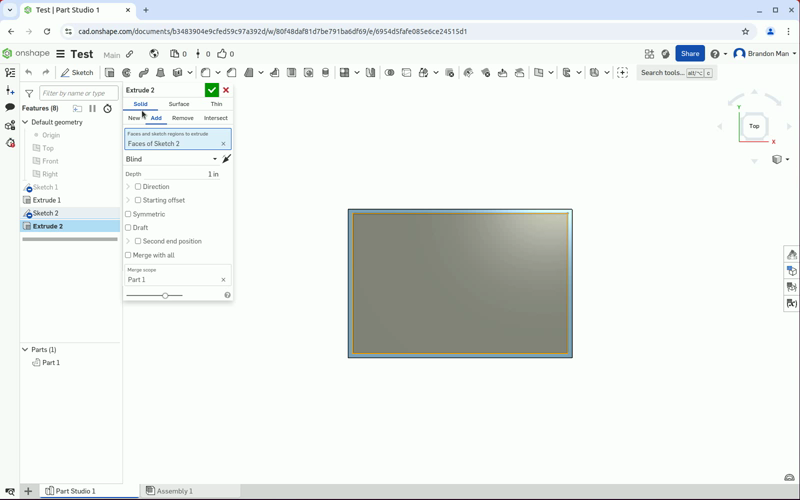
mouse_move(137, 120)
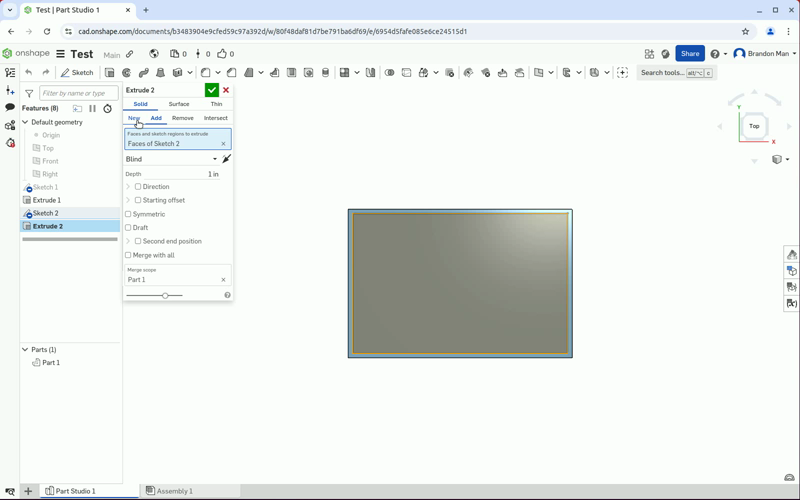
click(137, 120)
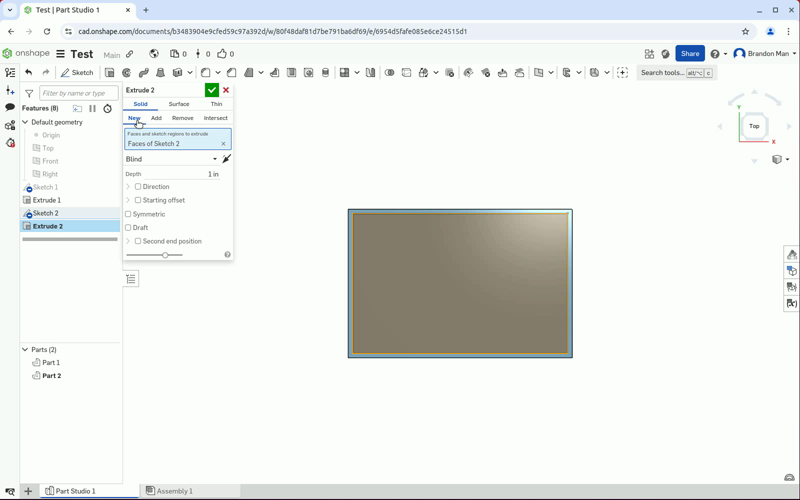
key(tab, 4)
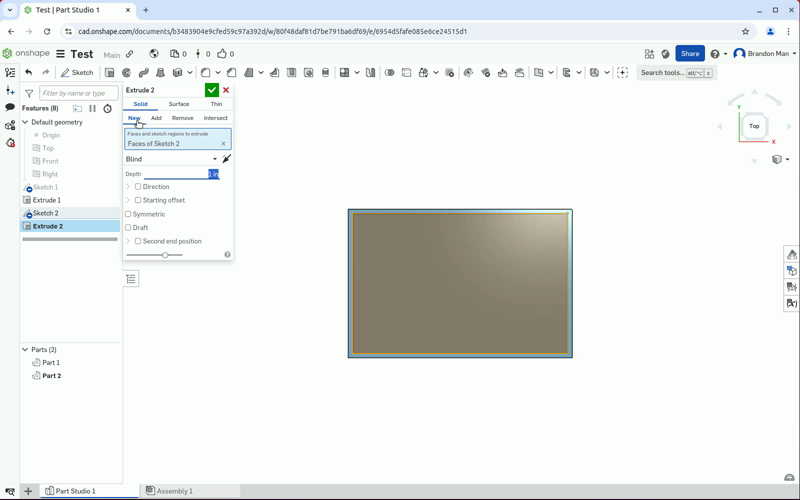
text(0.963)
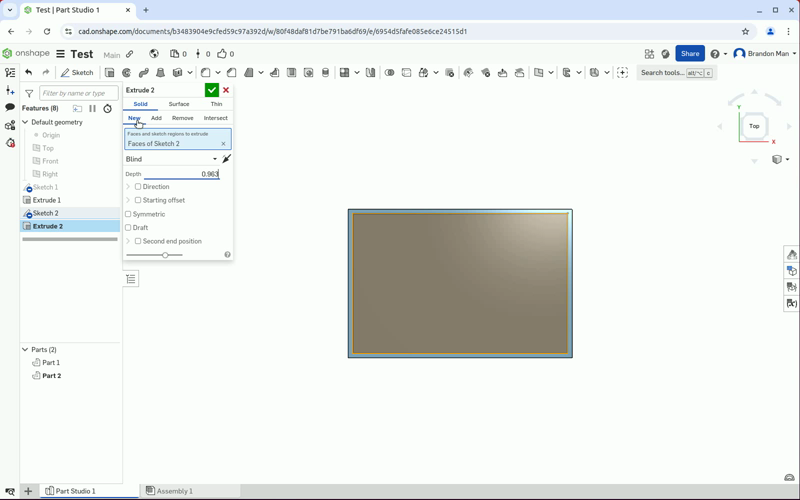
key(enter)
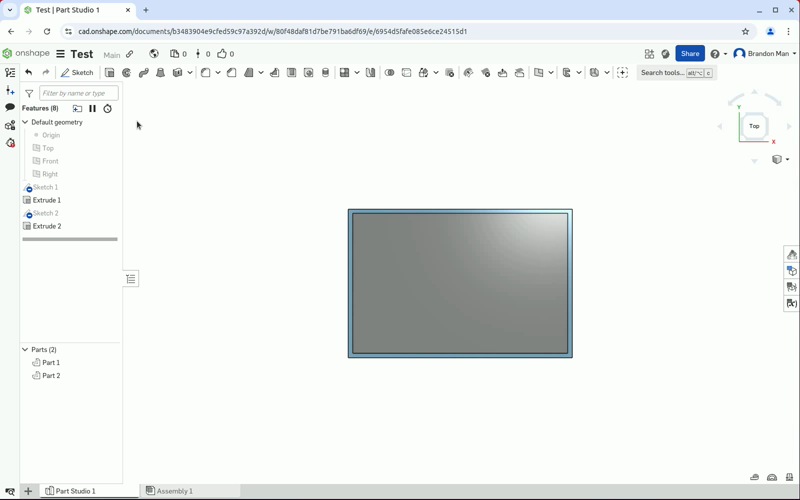
key(shift+h)
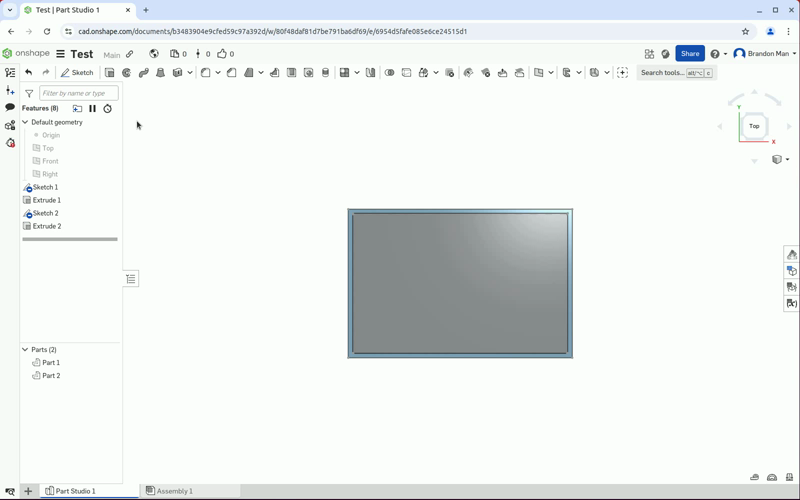
key(shift+h)
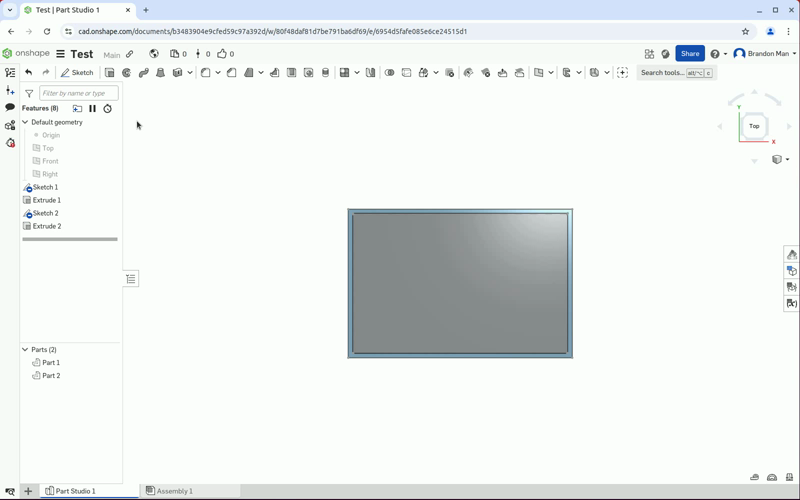
key(shift+7)
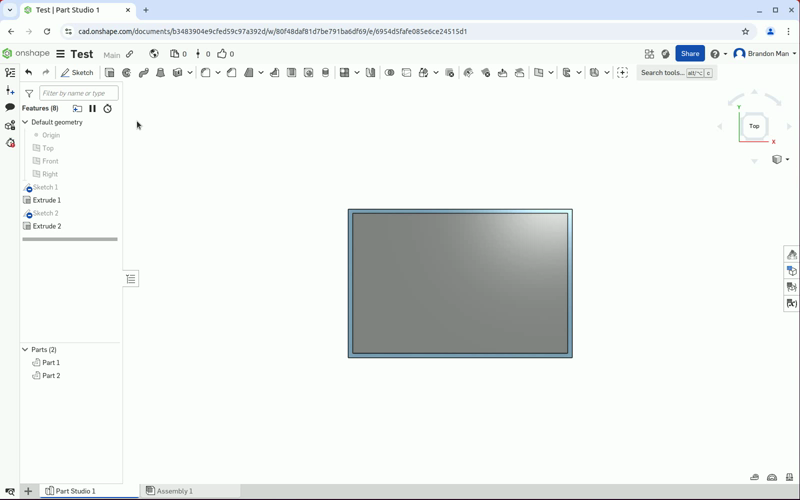
key(up, 3)
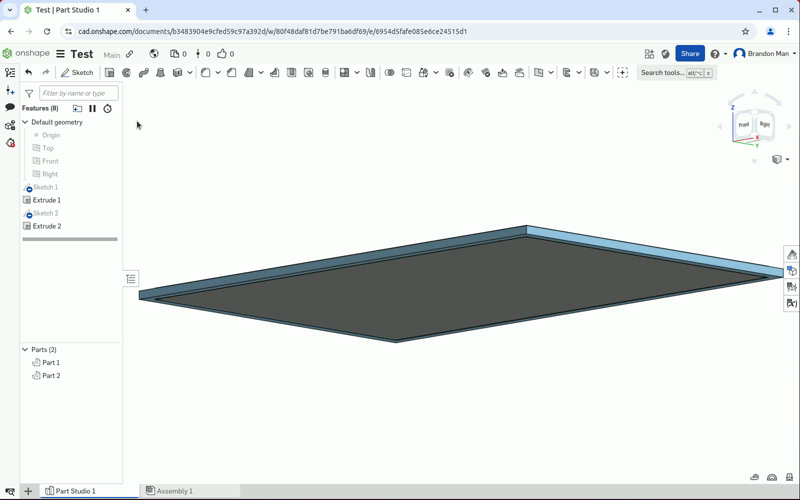
key(left, 3)
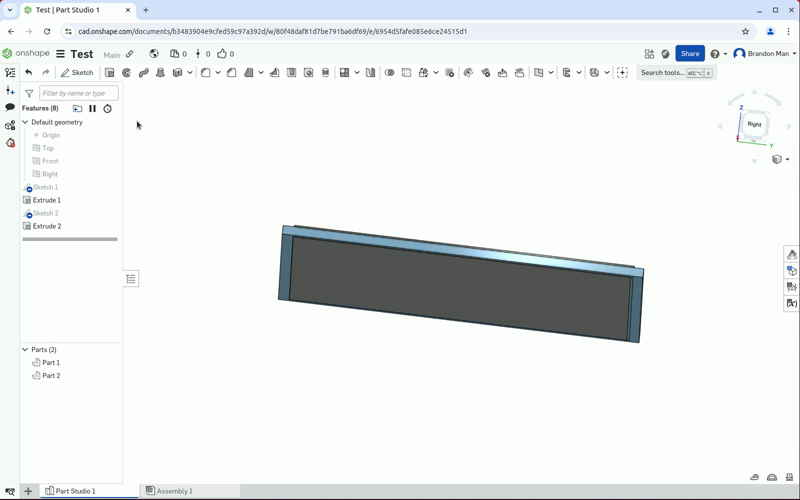
key(right, 3)
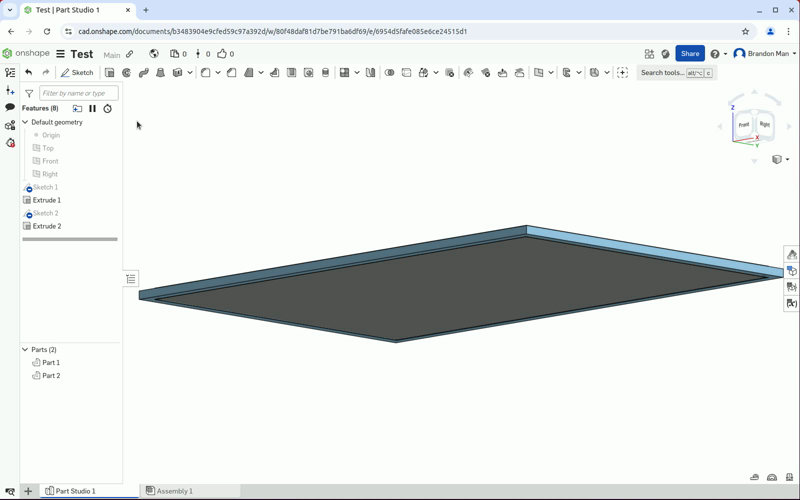
key(down, 3)
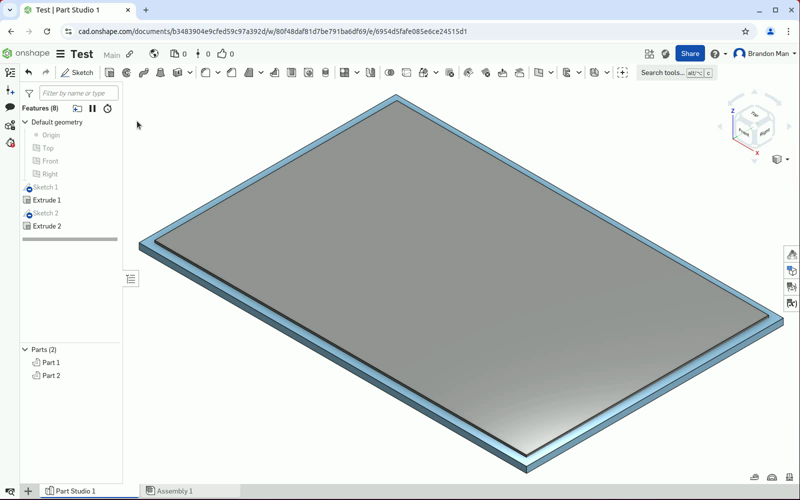
mouse_move(73, 189)
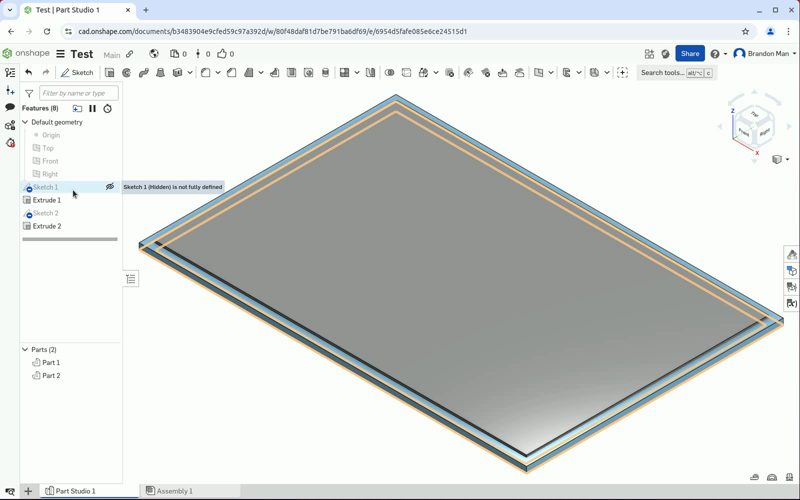
click(73, 189)